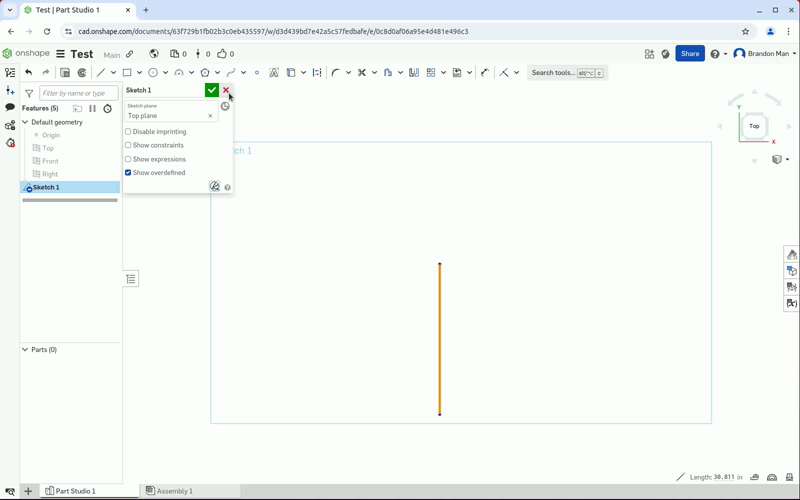
key(shift+h)
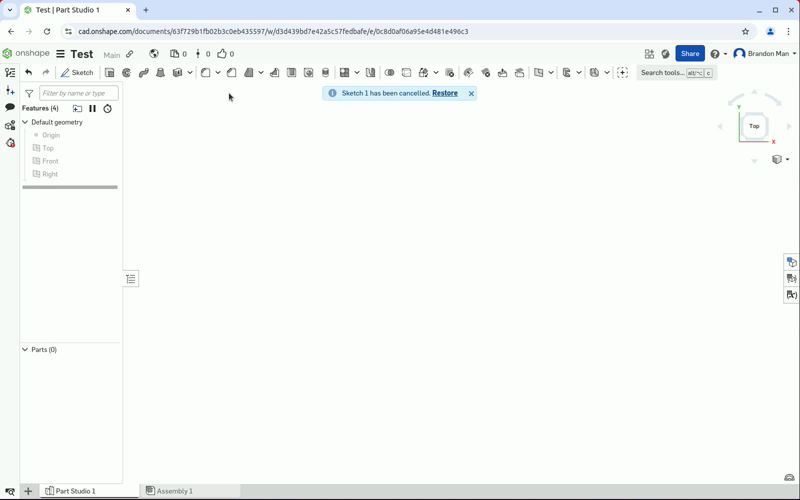
mouse_move(73, 352)
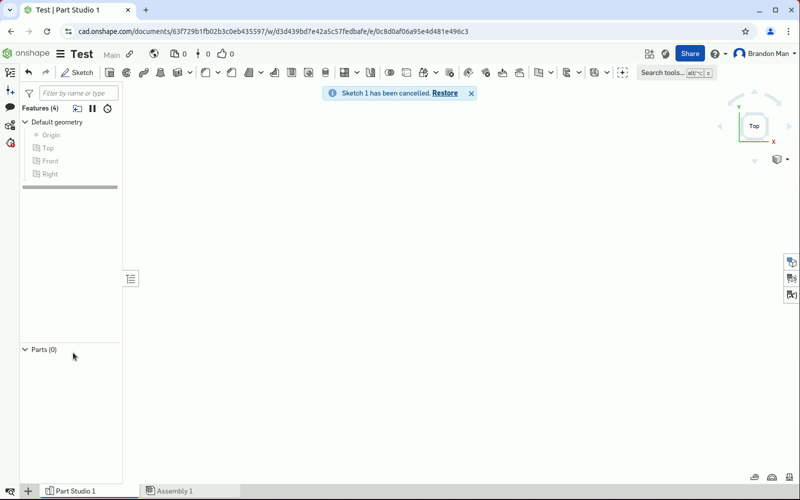
key(y)
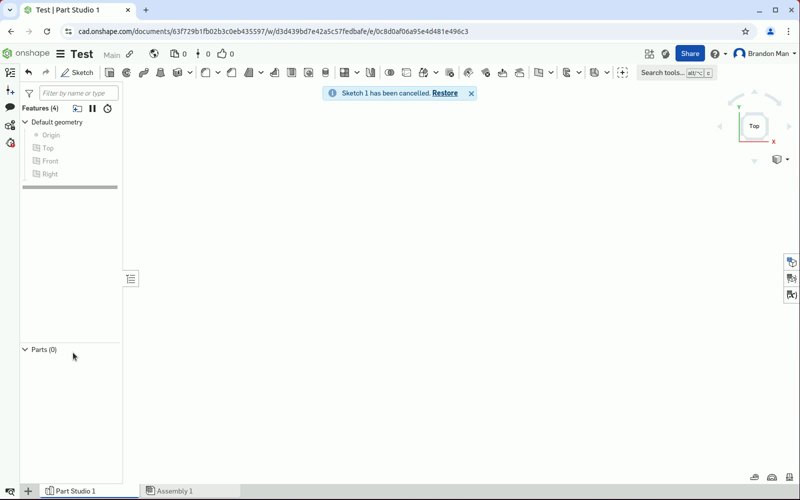
key(shift+p)
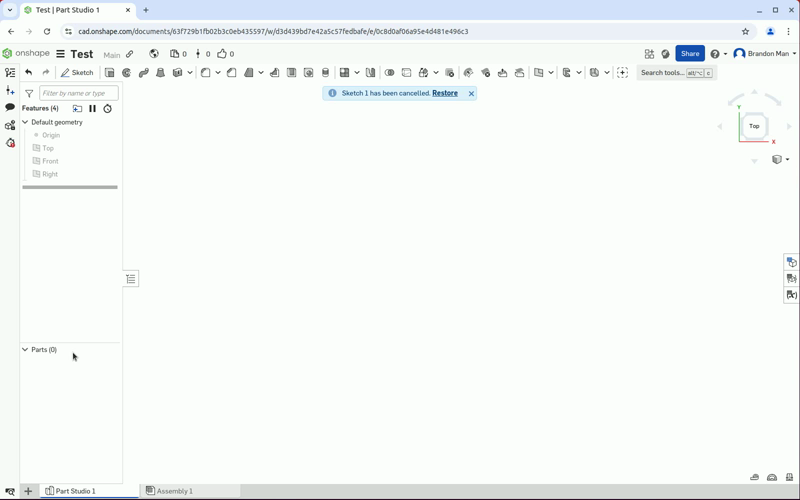
key(space)
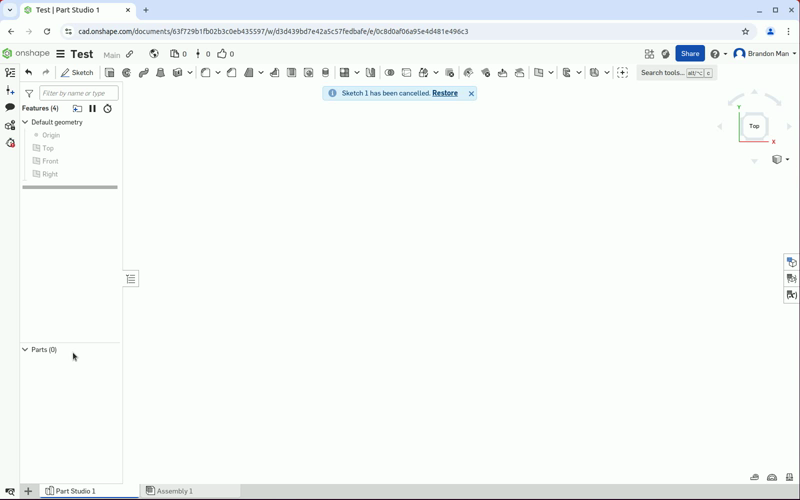
key_down(shift)
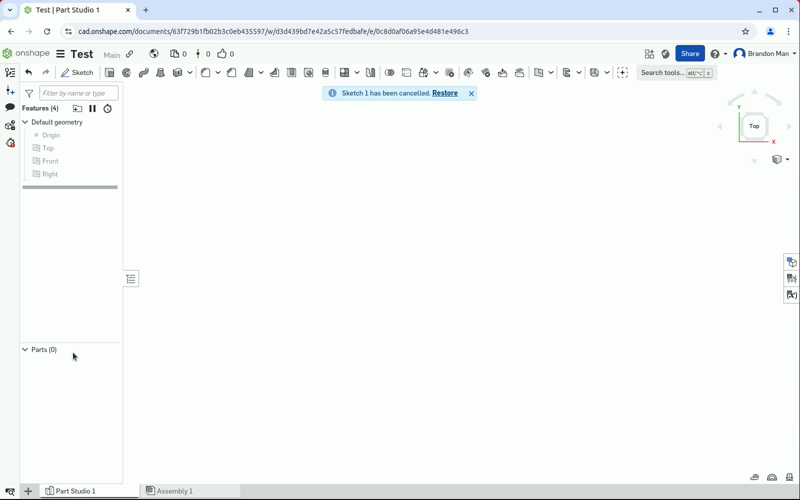
key(up)
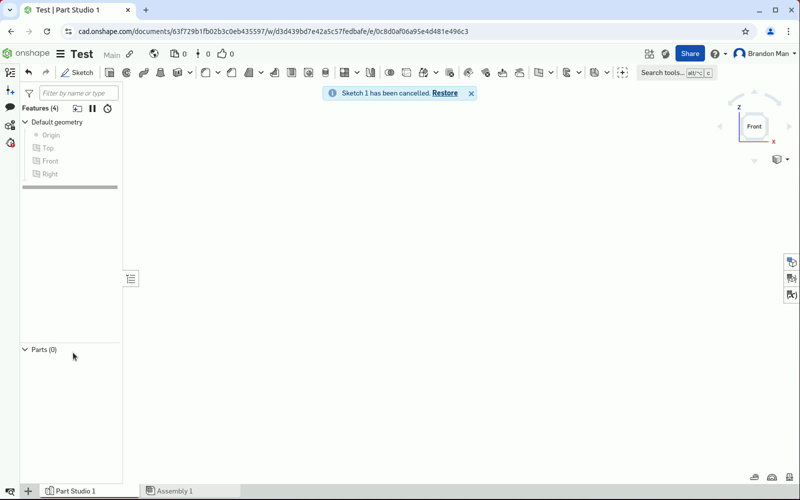
key_up(shift)
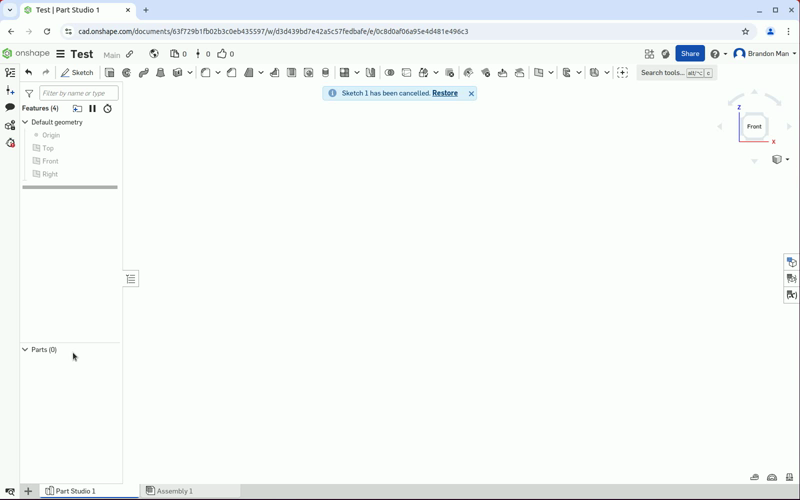
mouse_move(73, 352)
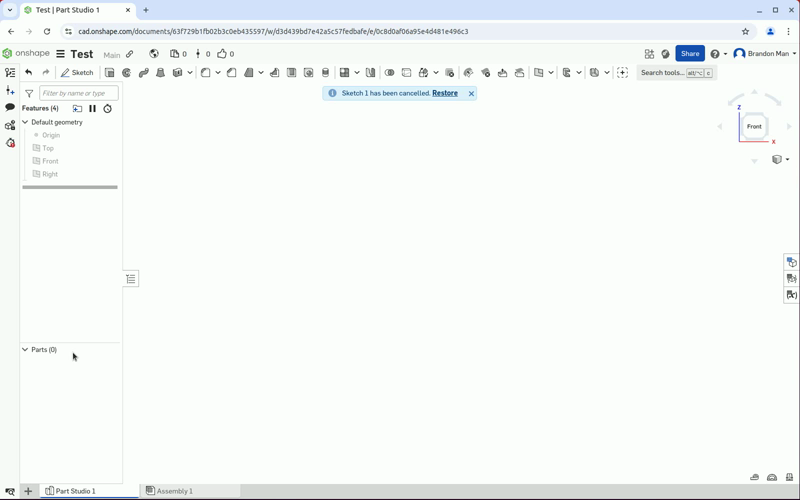
key(shift+y)
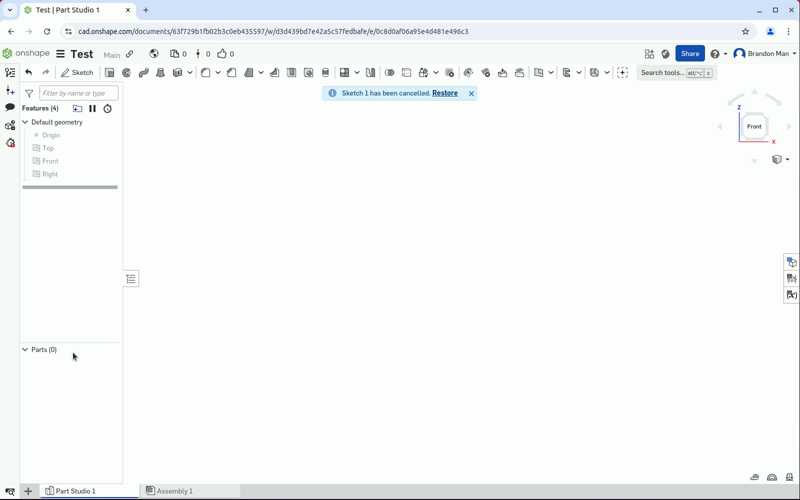
key(shift+s)
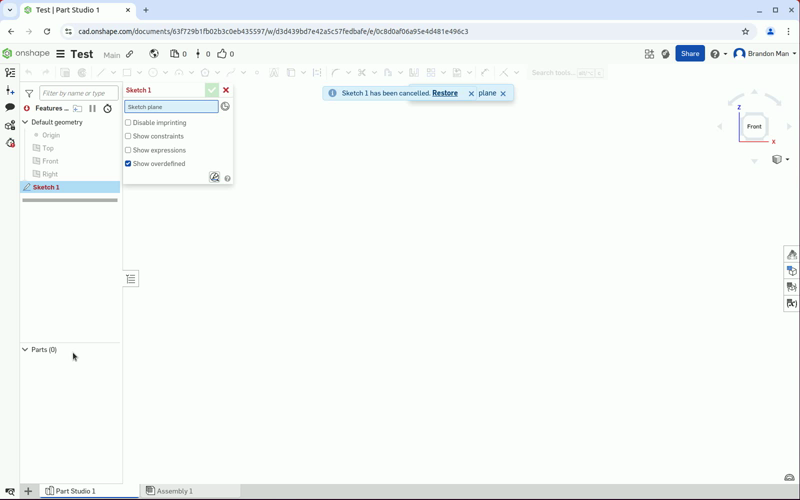
mouse_move(73, 163)
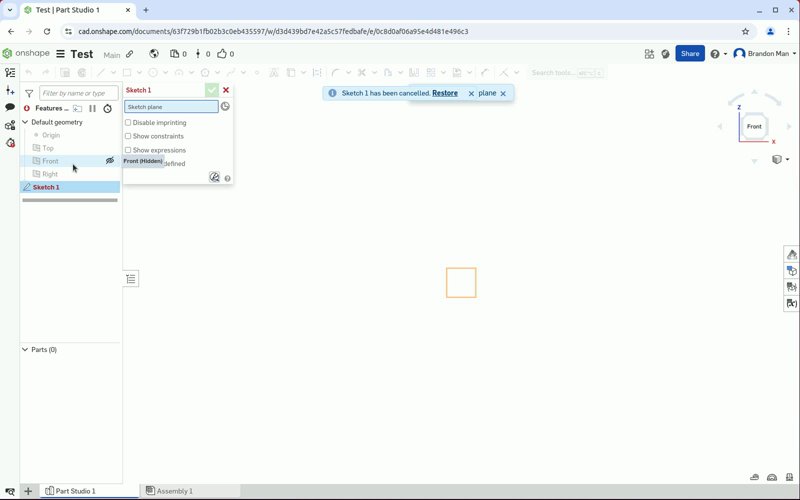
click(73, 163)
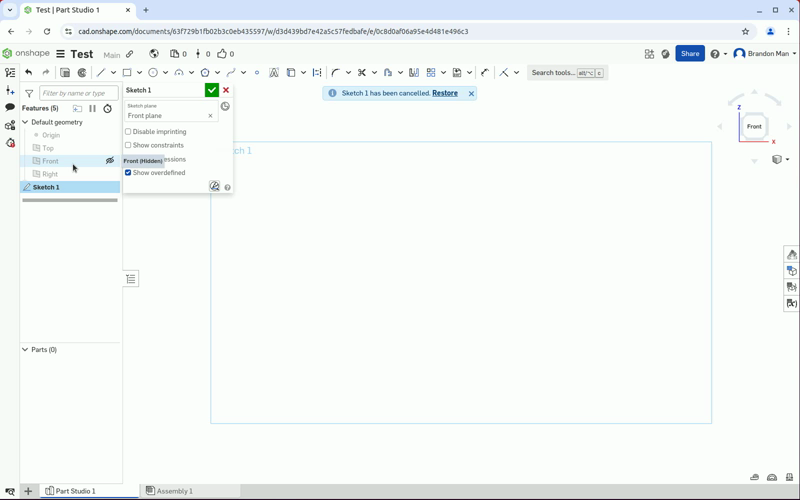
mouse_move(73, 352)
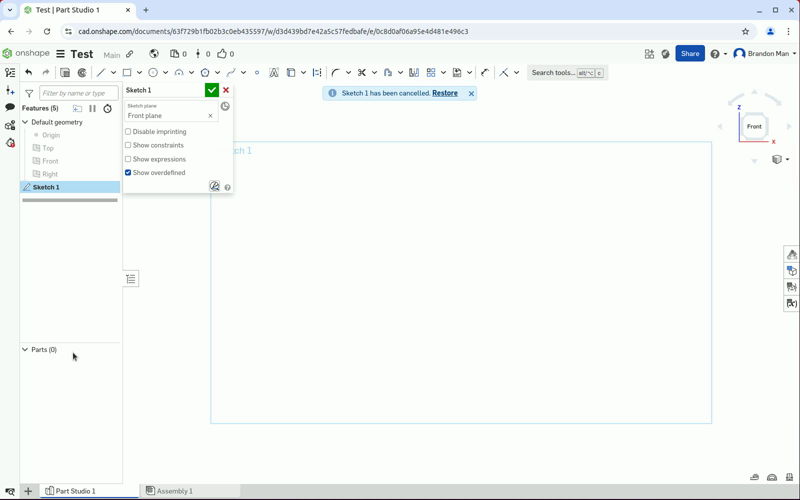
key(y)
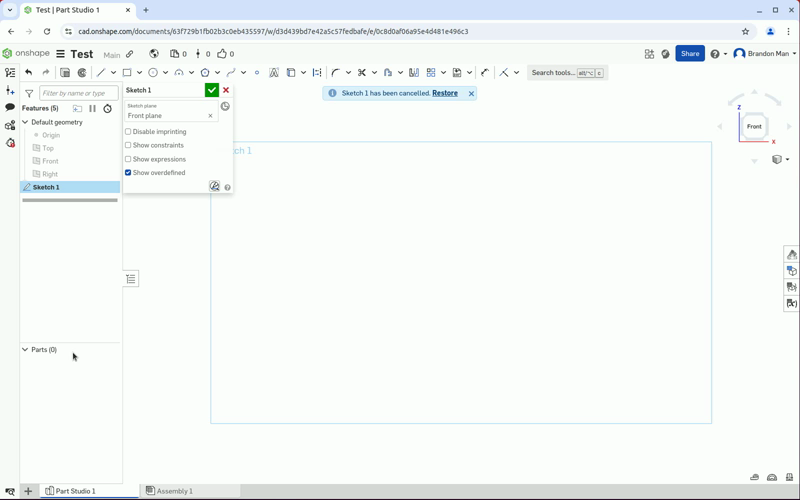
key(a)
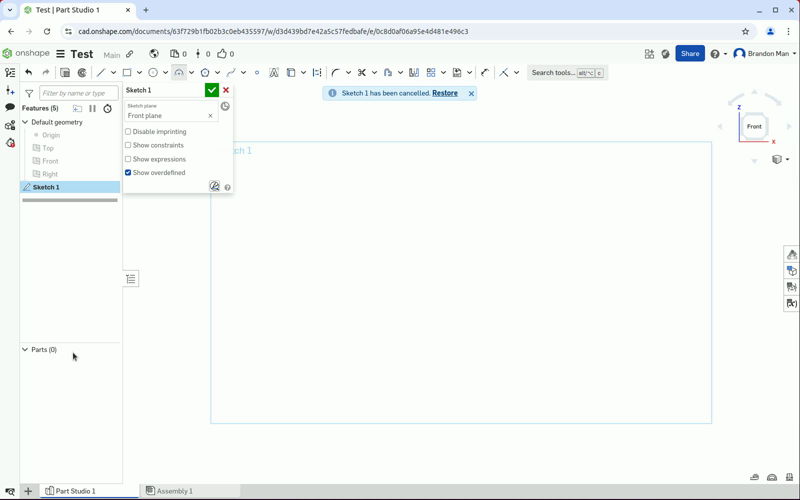
key_down(shift)
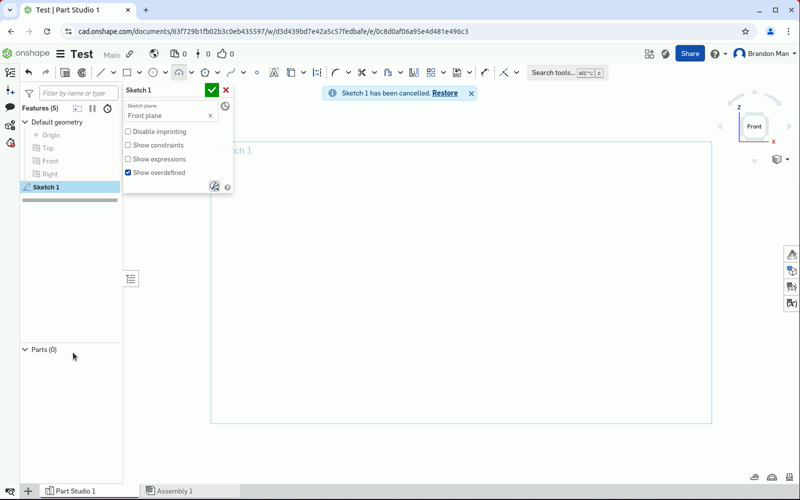
mouse_move(429, 282)
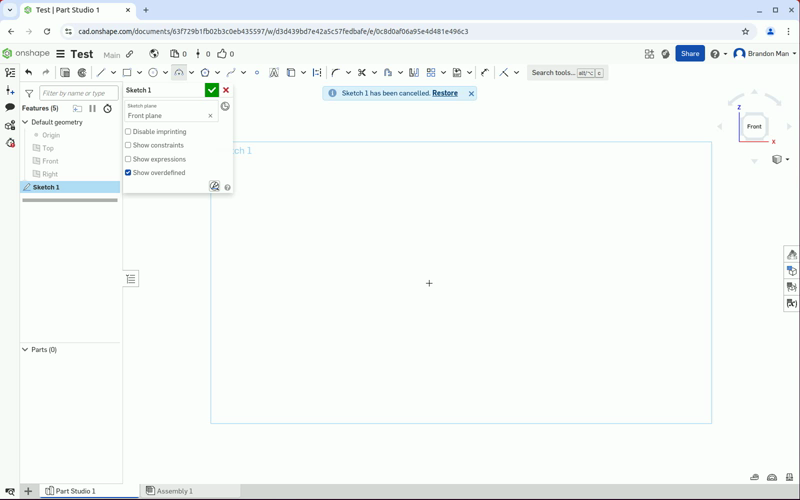
click(429, 282)
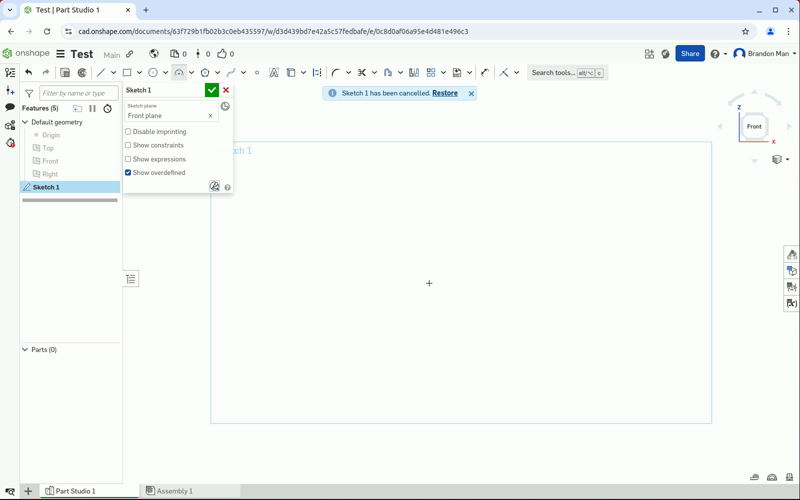
key_up(shift)
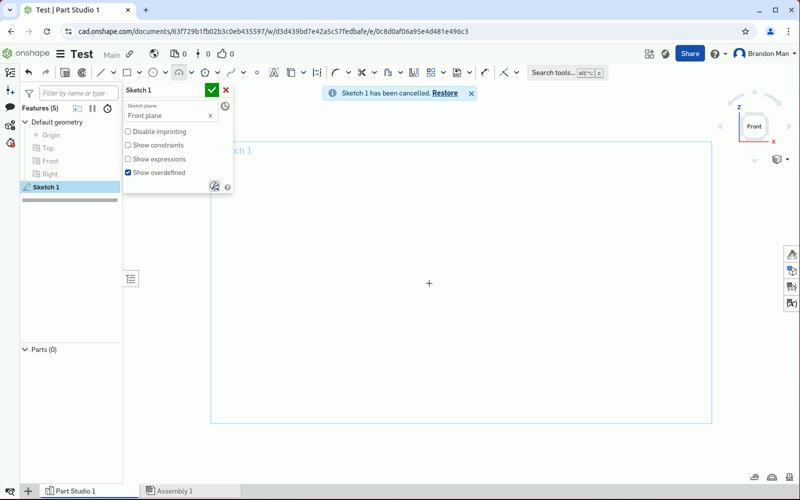
key_down(shift)
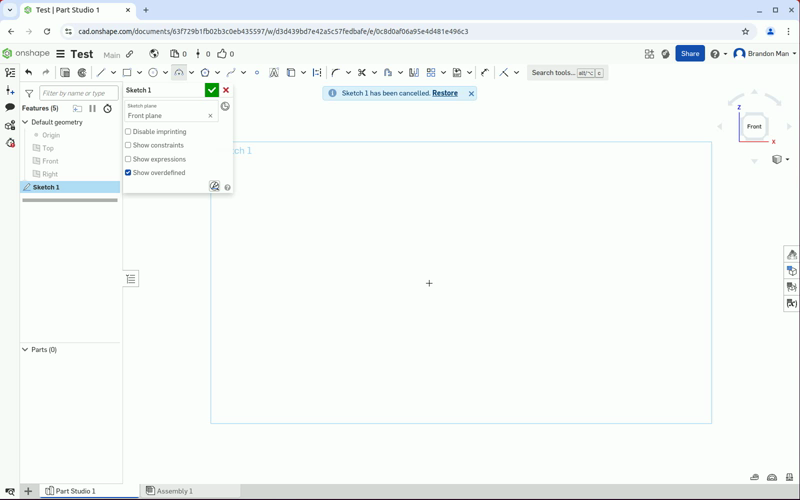
mouse_move(494, 282)
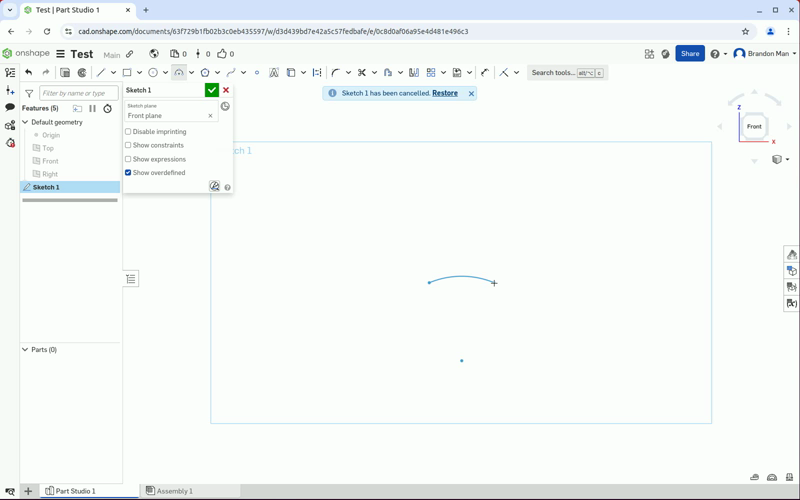
click(494, 282)
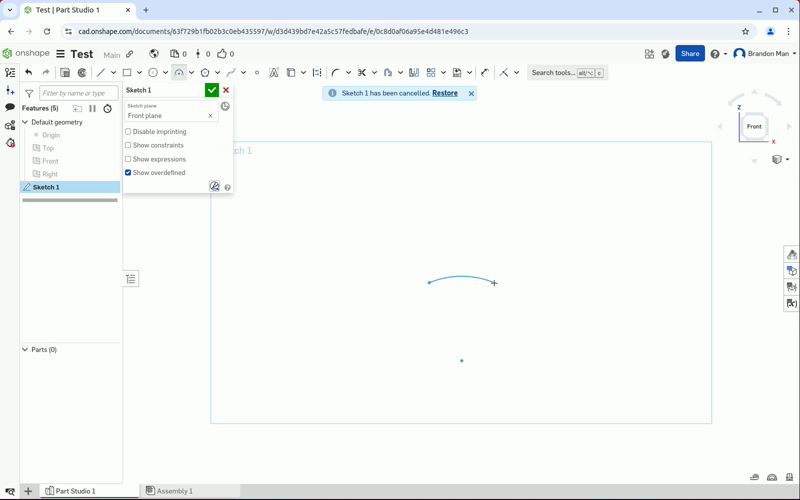
mouse_move(461, 315)
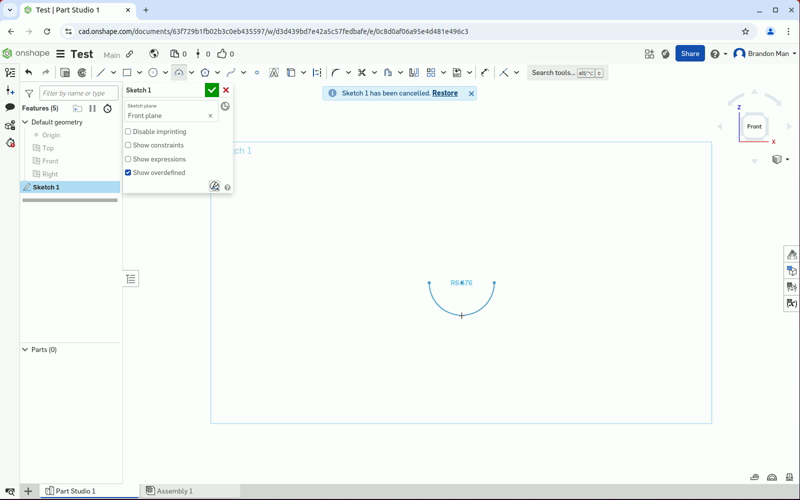
click(461, 315)
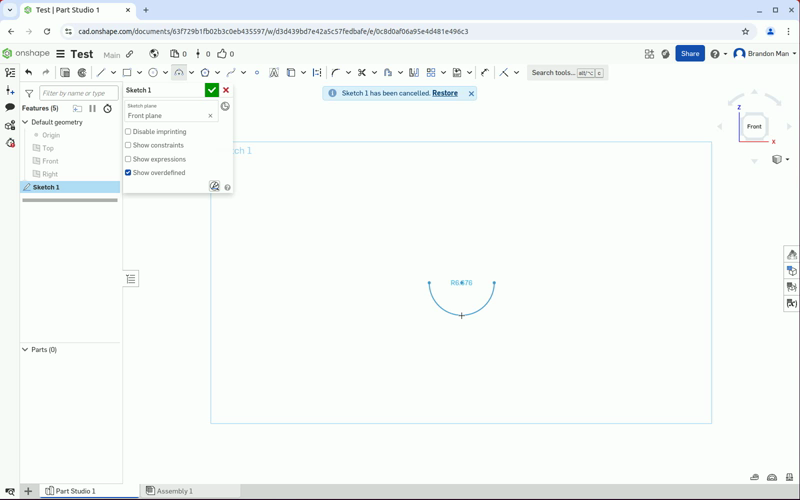
key_up(shift)
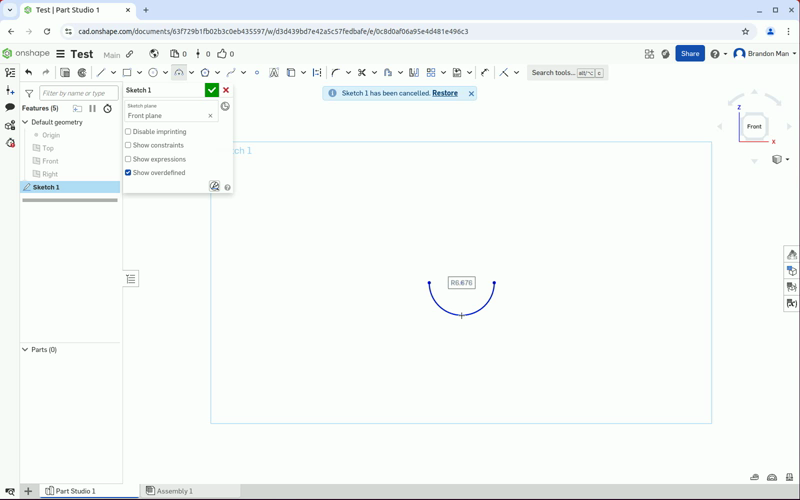
key(esc)
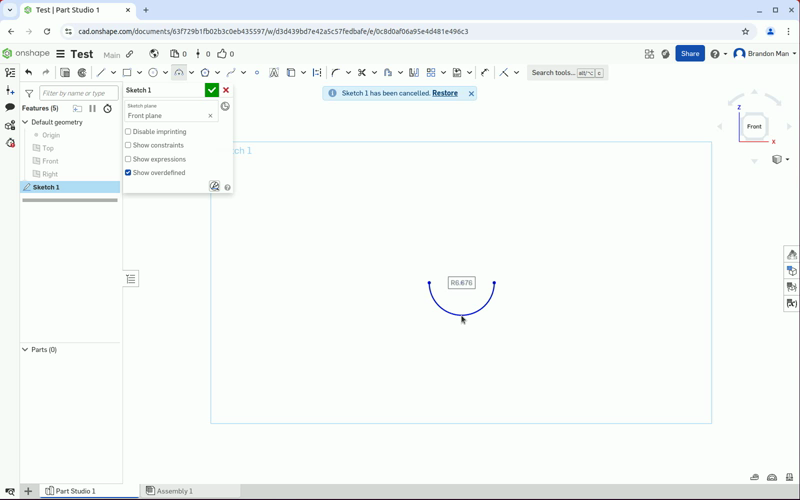
key(l)
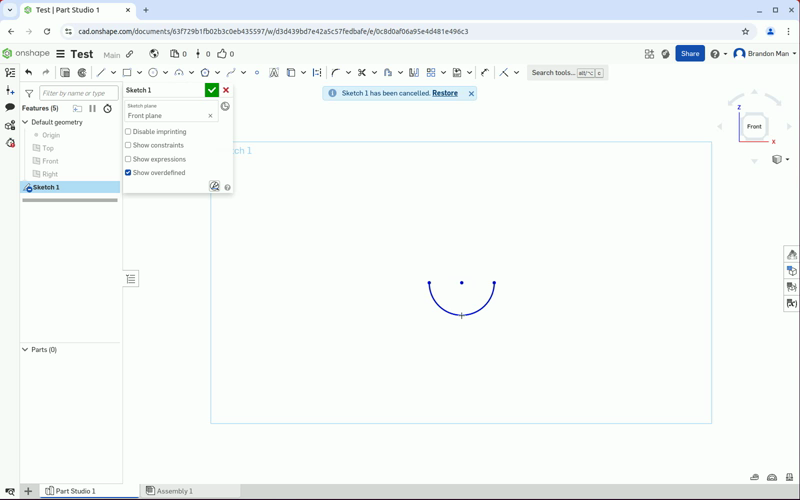
mouse_move(494, 282)
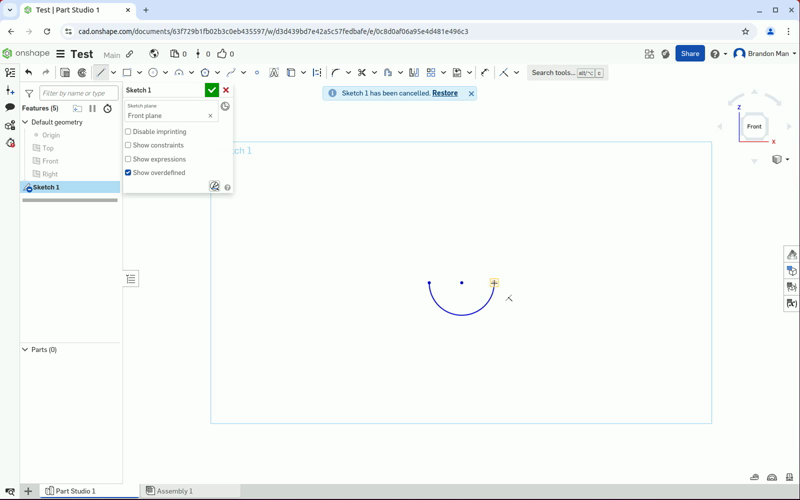
click(494, 282)
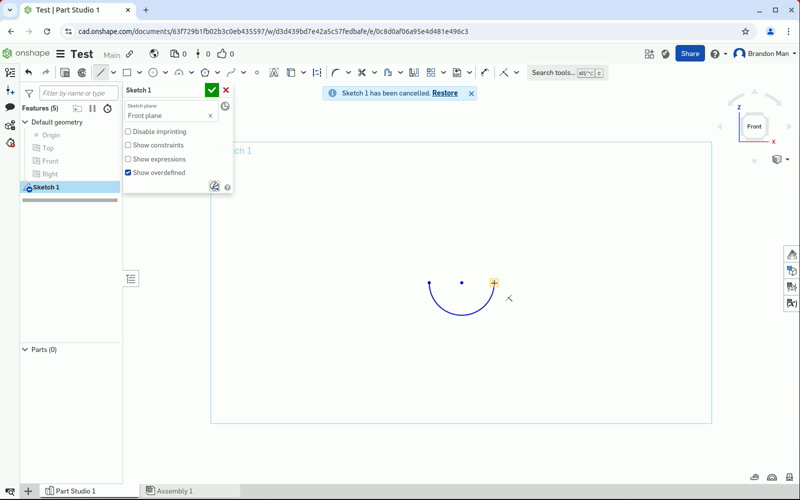
key_down(shift)
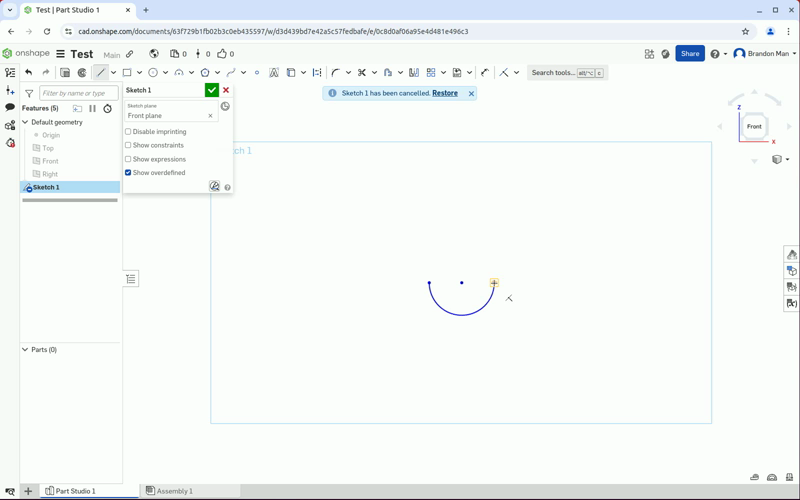
mouse_move(524, 282)
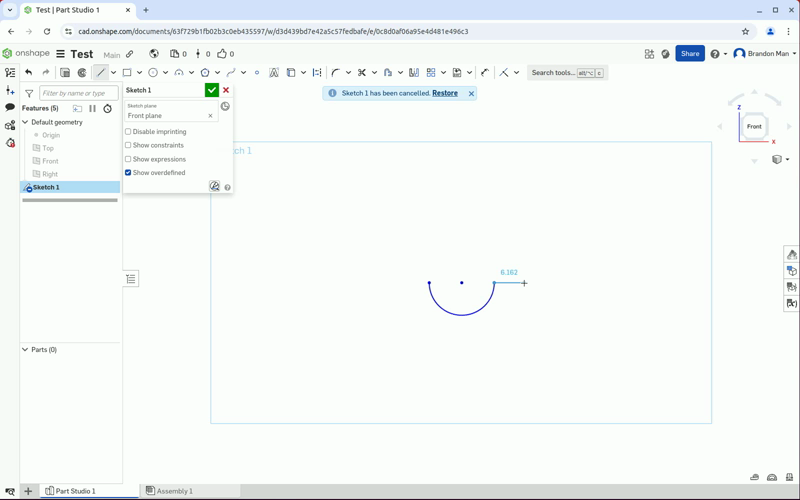
mouse_move(494, 233)
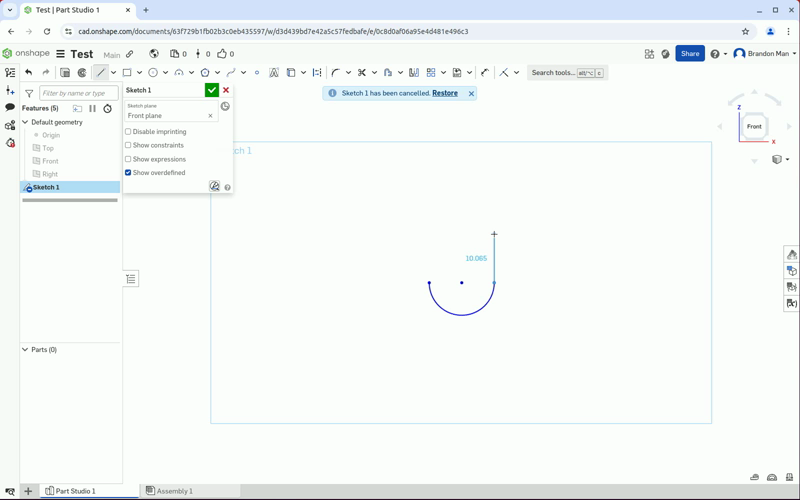
click(494, 233)
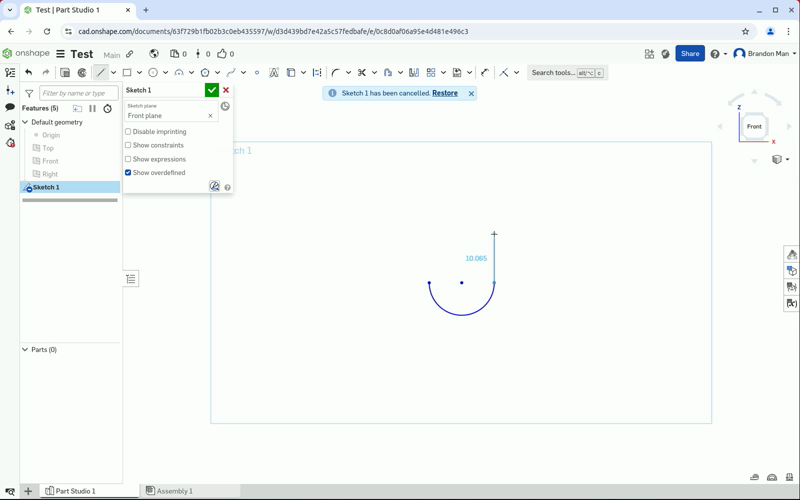
key_up(shift)
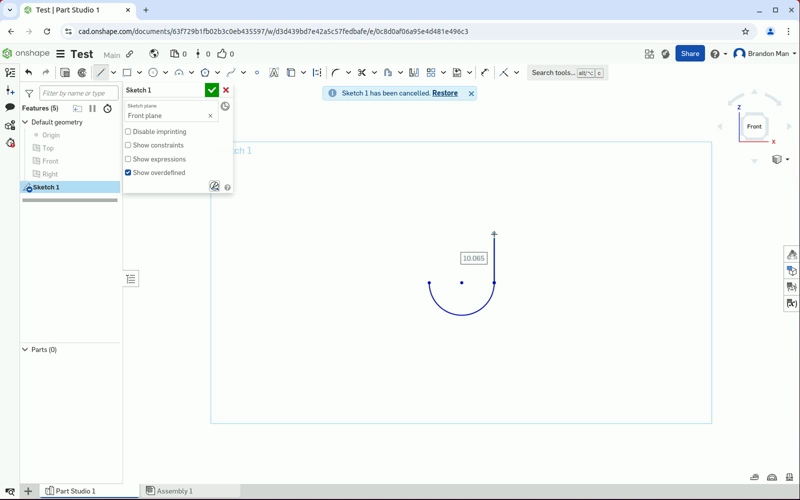
key_down(shift)
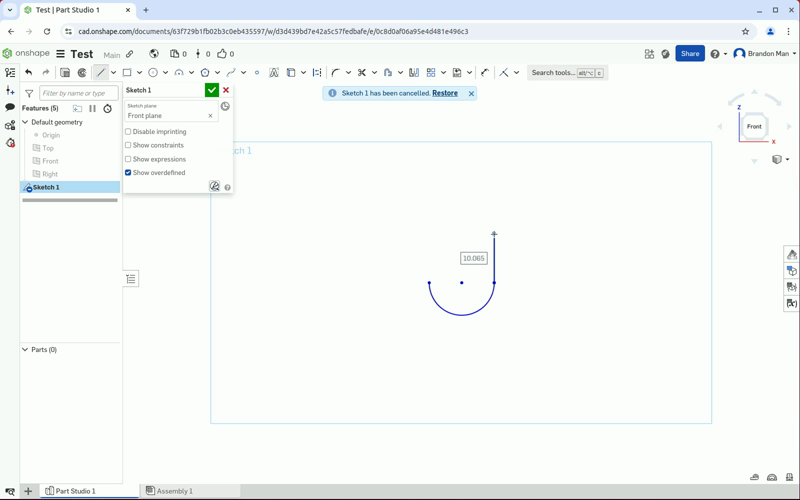
mouse_move(429, 233)
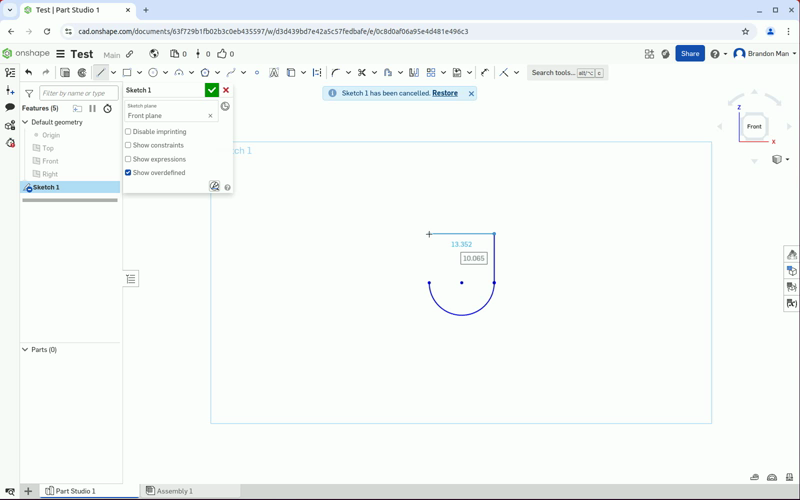
click(429, 233)
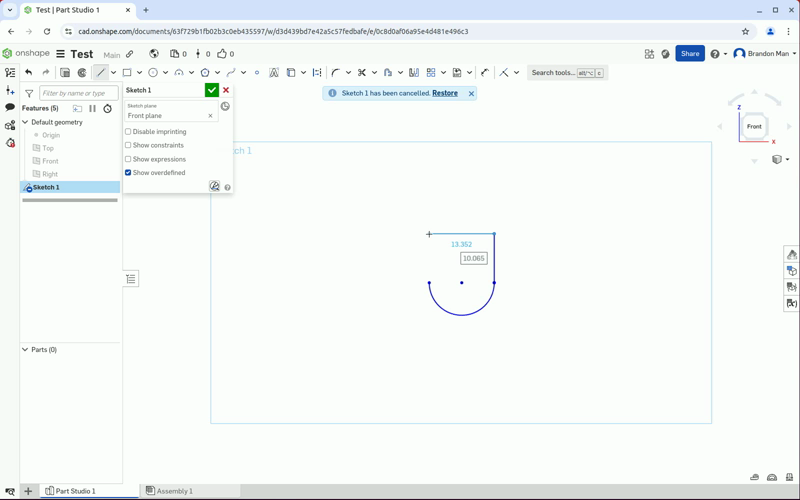
key_up(shift)
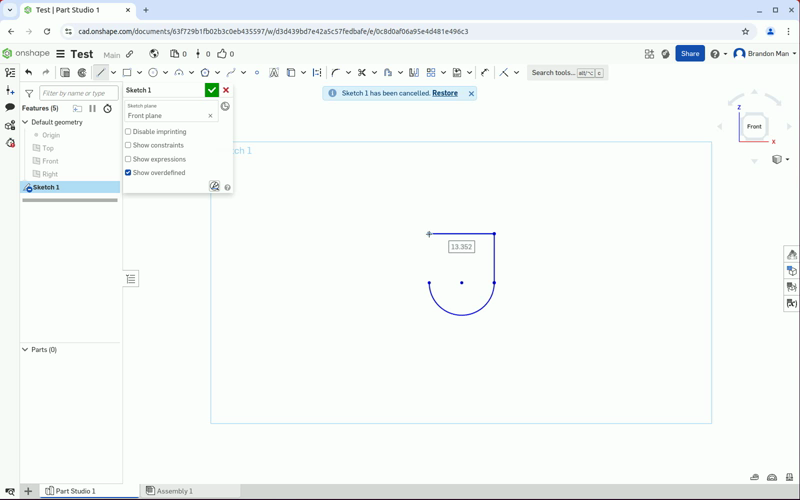
mouse_move(459, 233)
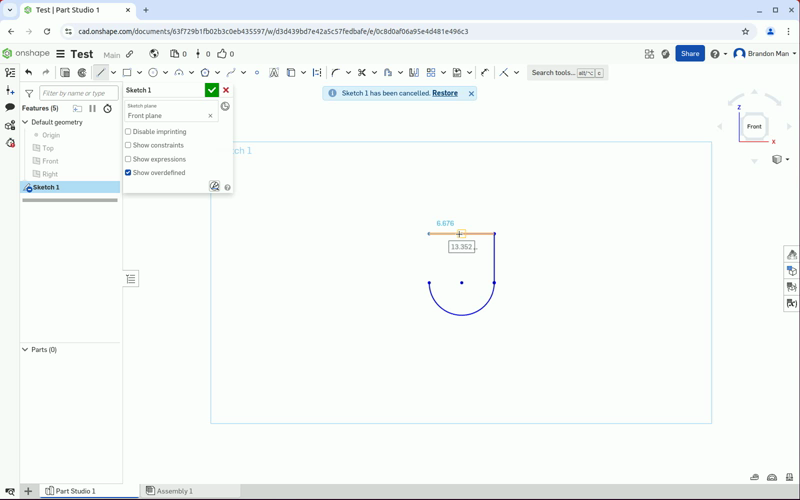
key_down(shift)
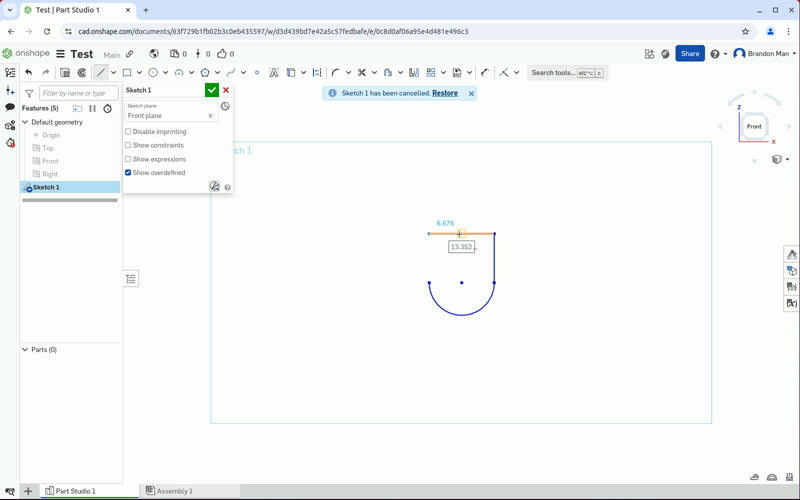
mouse_move(429, 282)
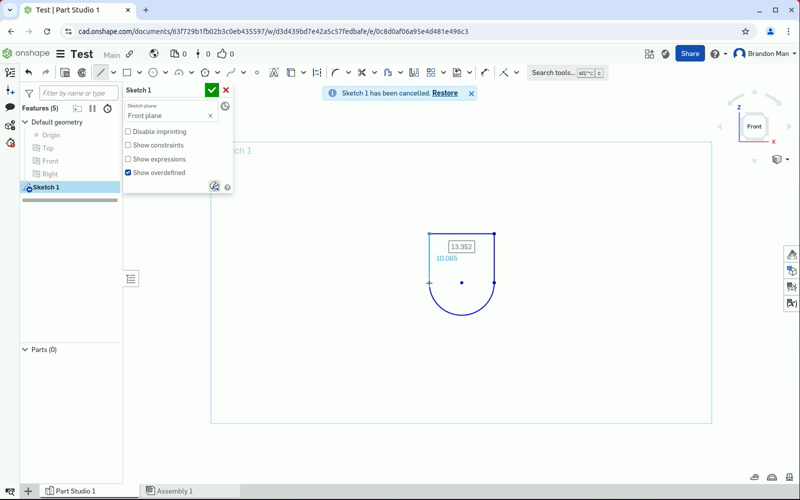
key_up(shift)
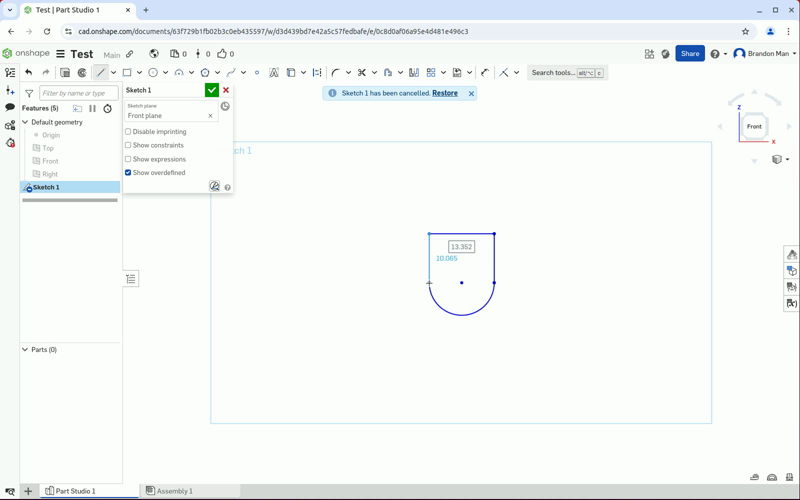
click(429, 282)
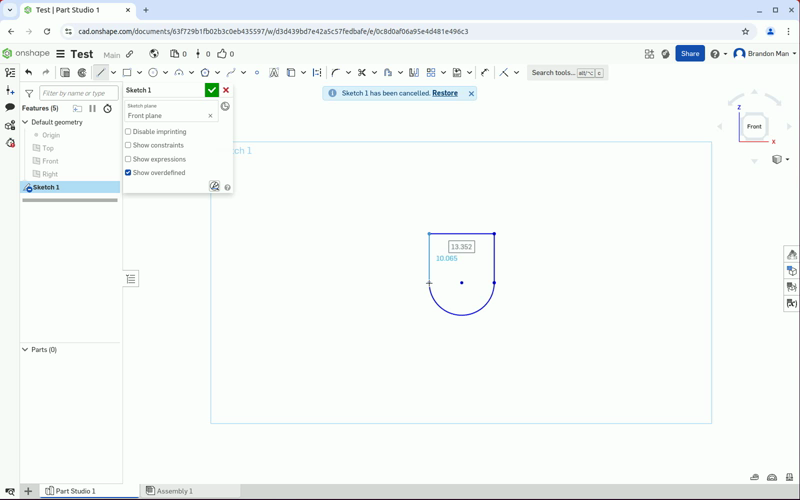
key(esc)
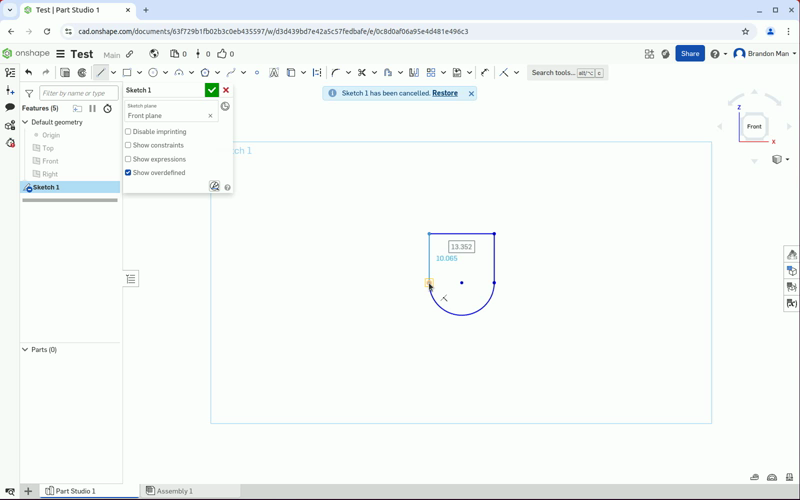
mouse_move(467, 288)
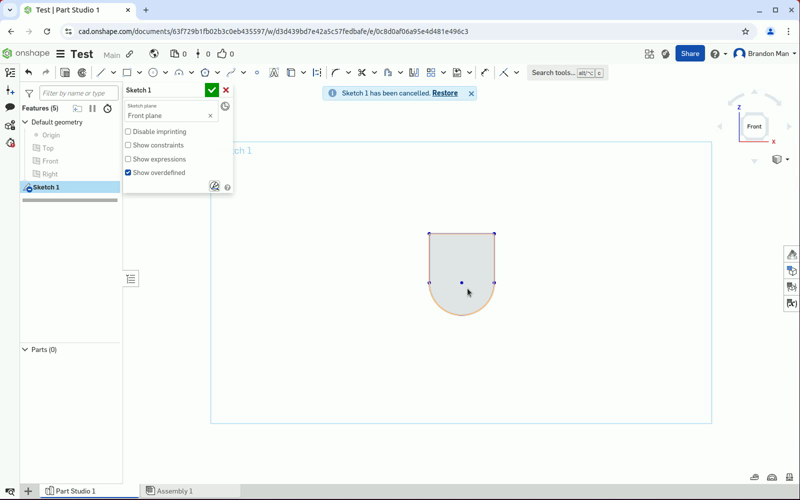
click(467, 288)
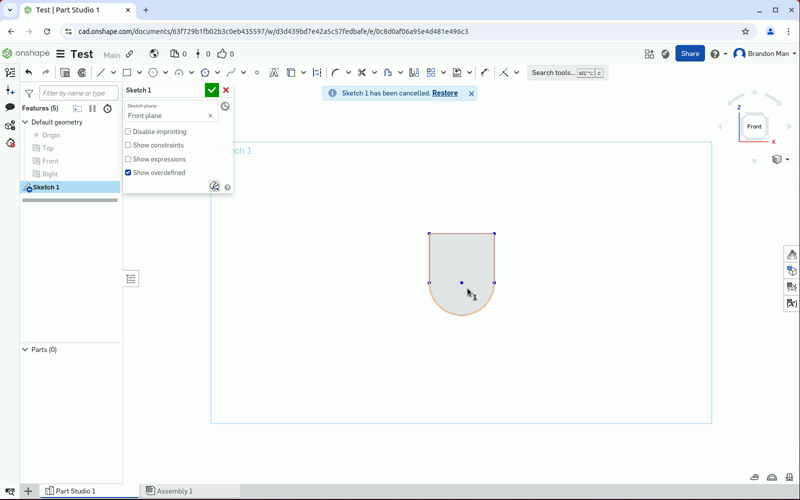
mouse_move(73, 352)
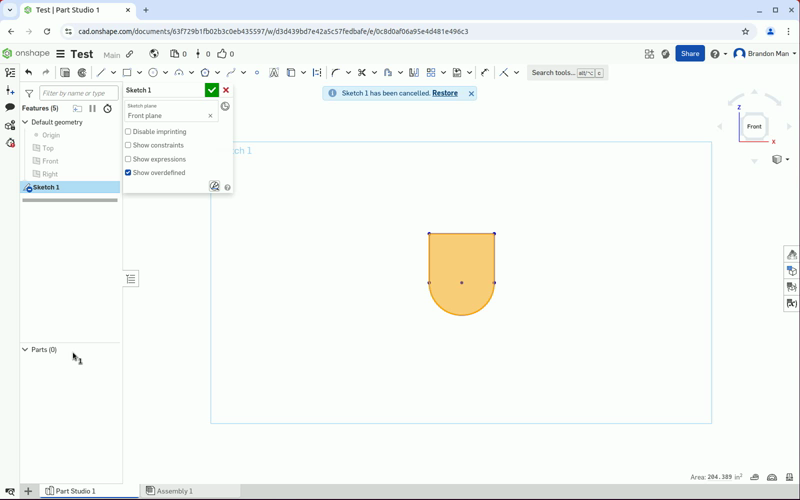
key(shift+y)
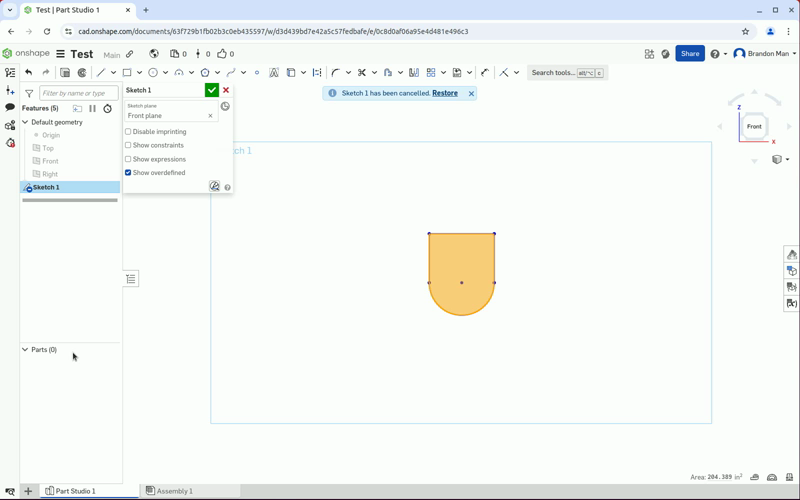
key(shift+e)
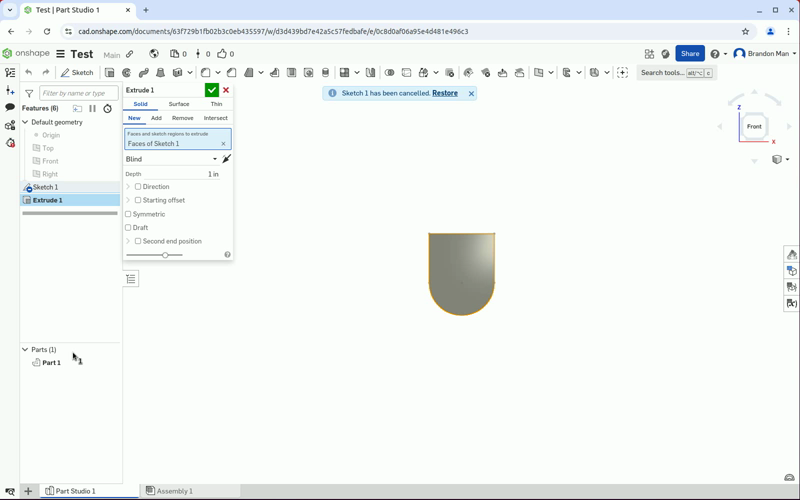
mouse_move(143, 106)
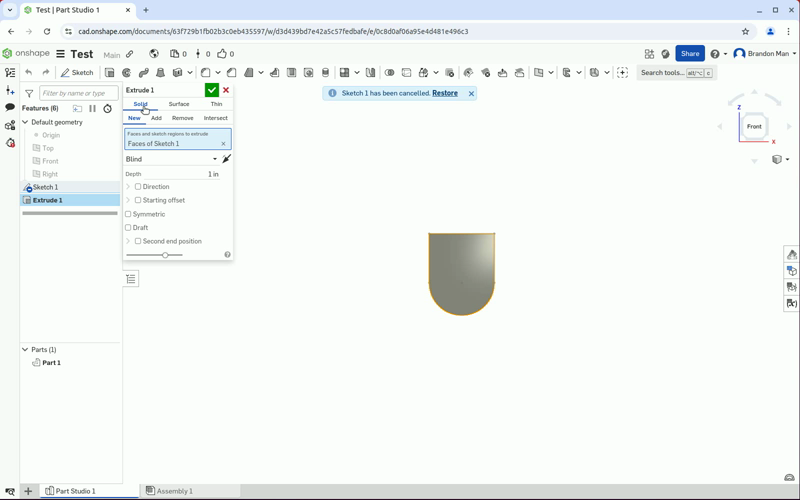
click(143, 106)
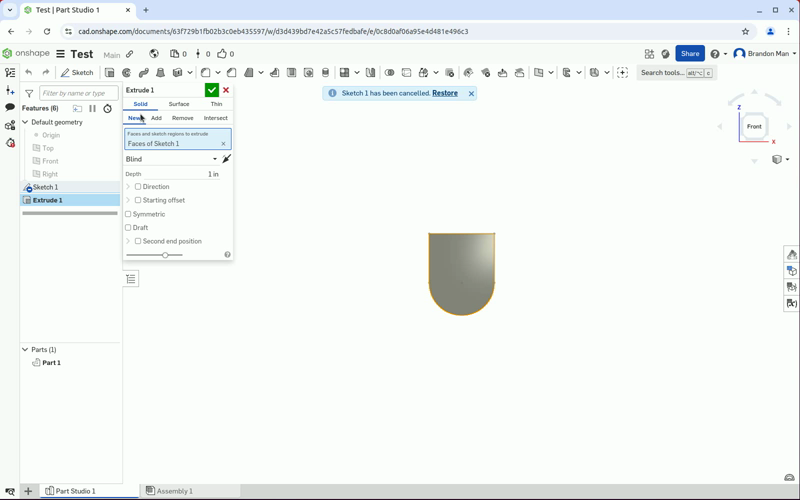
mouse_move(137, 120)
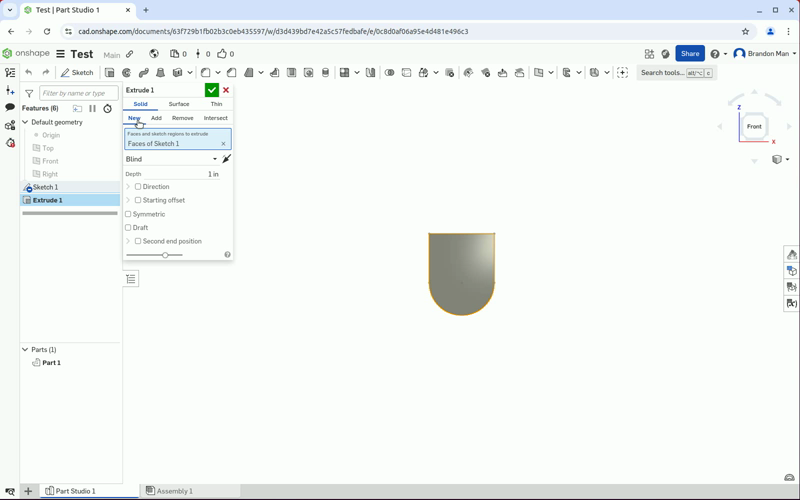
click(137, 120)
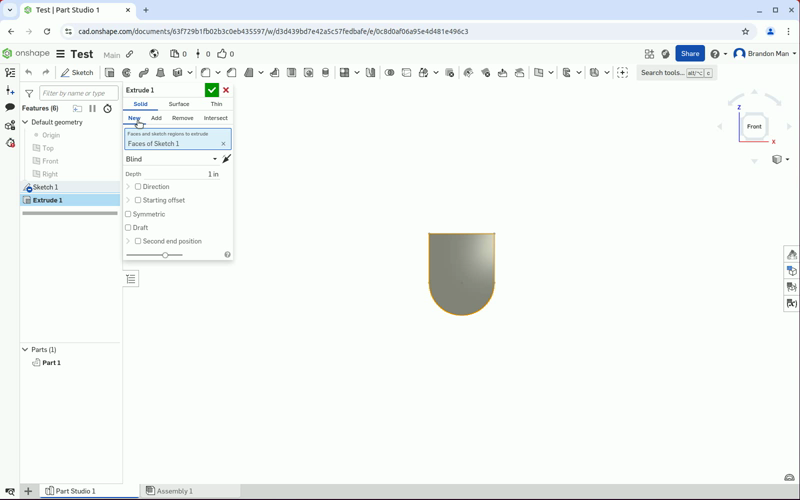
key(tab, 4)
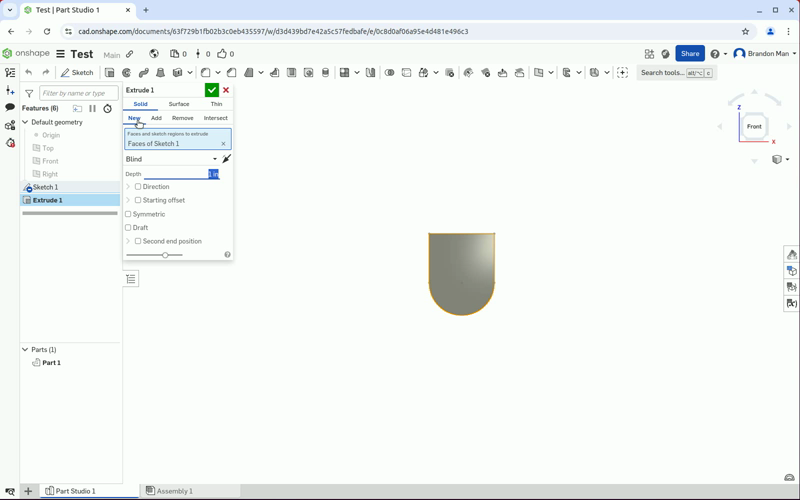
text(0.481)
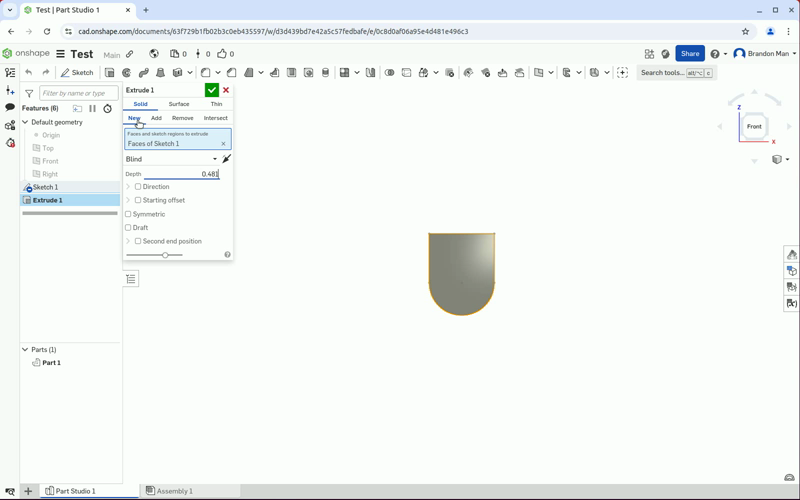
key(enter)
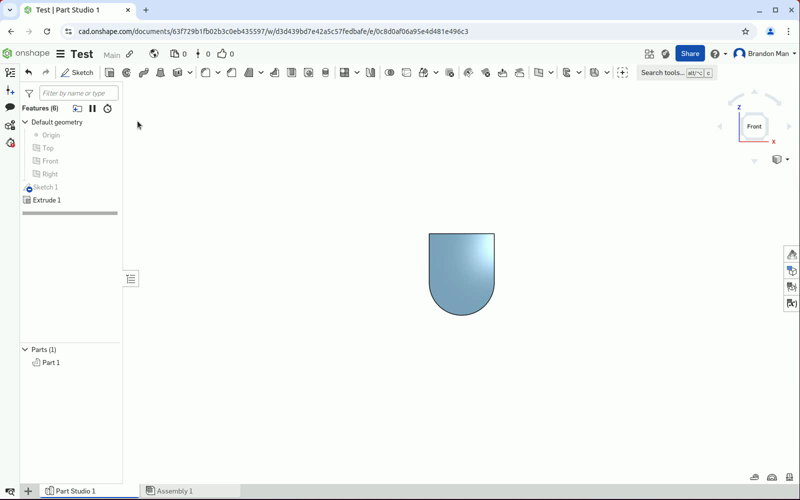
key(shift+h)
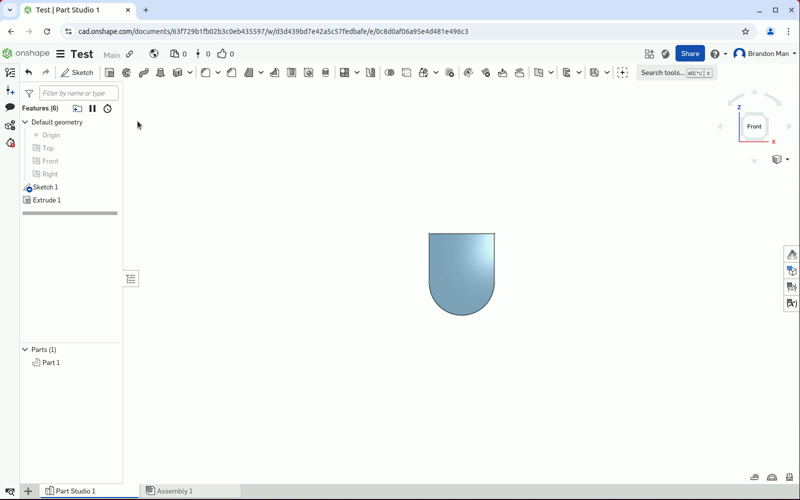
key(shift+h)
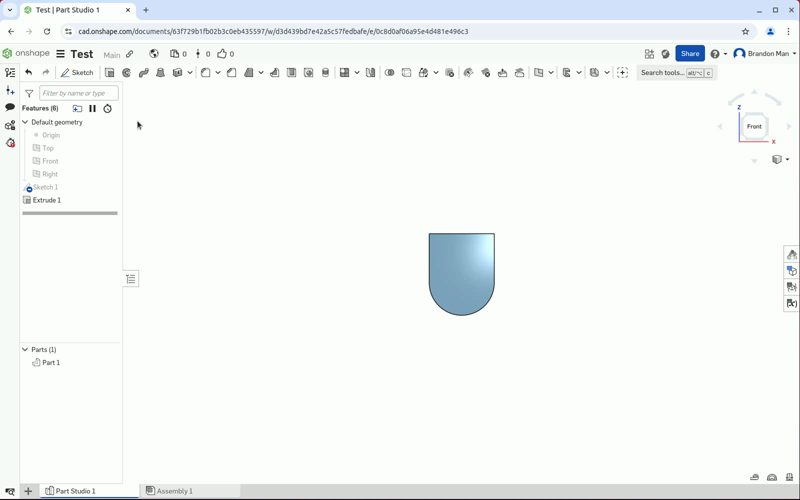
mouse_move(73, 189)
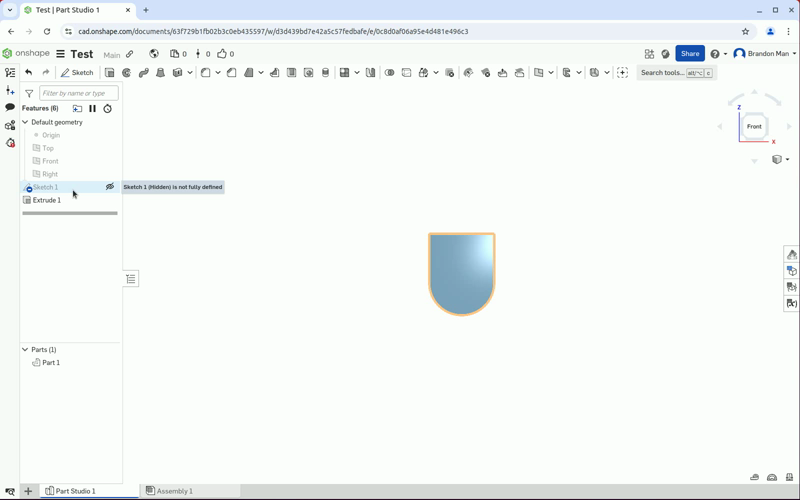
click(73, 189)
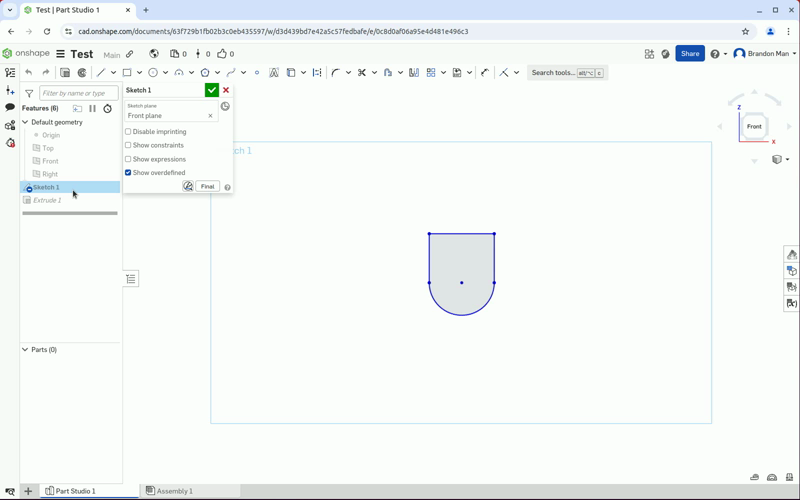
mouse_move(229, 92)
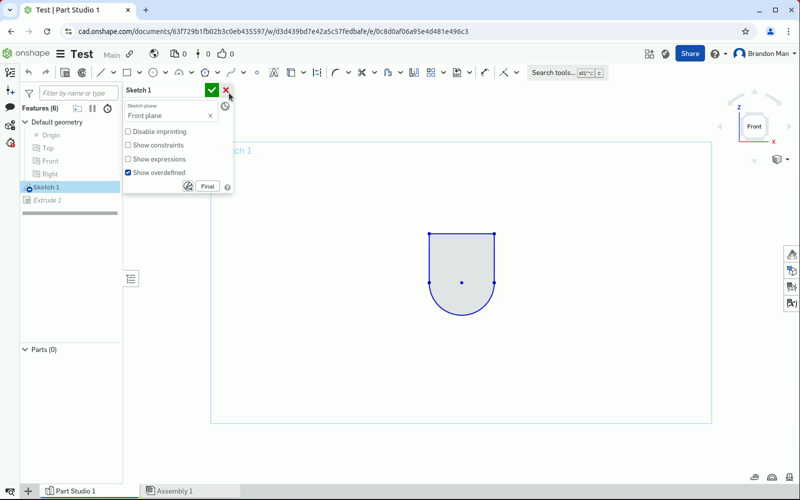
click(229, 92)
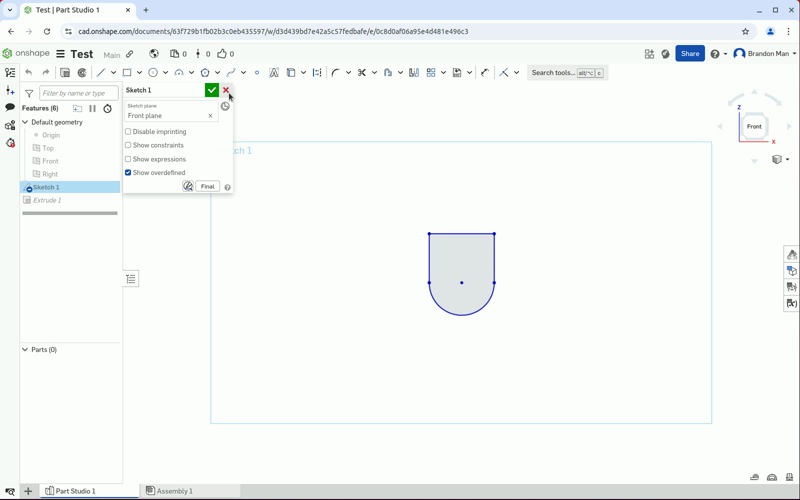
key(shift+s)
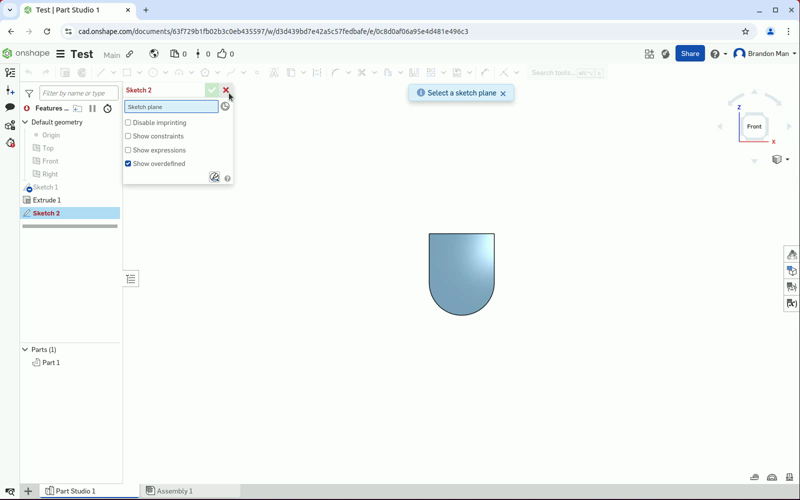
mouse_move(73, 163)
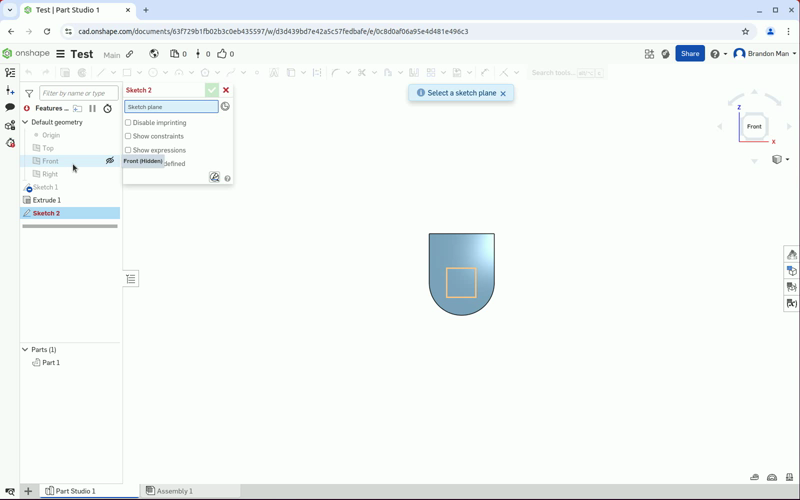
click(73, 163)
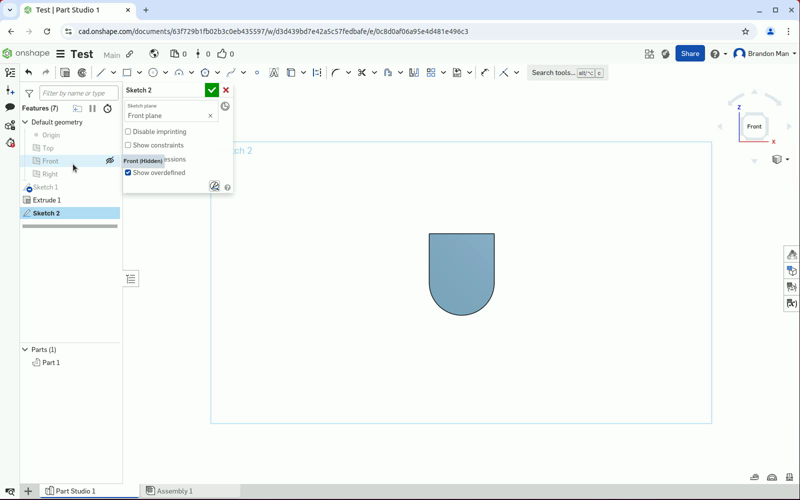
mouse_move(73, 352)
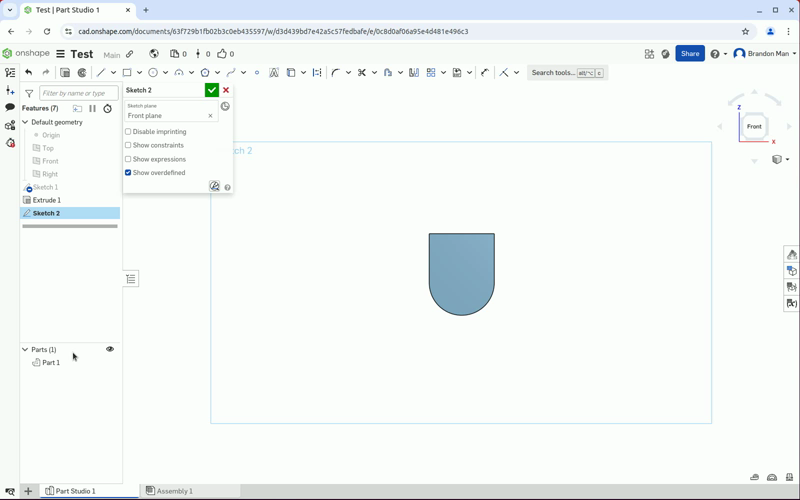
key(y)
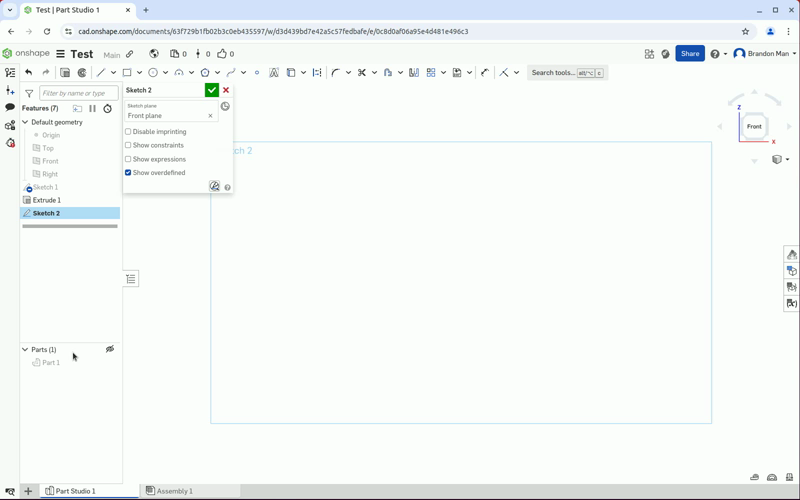
key(a)
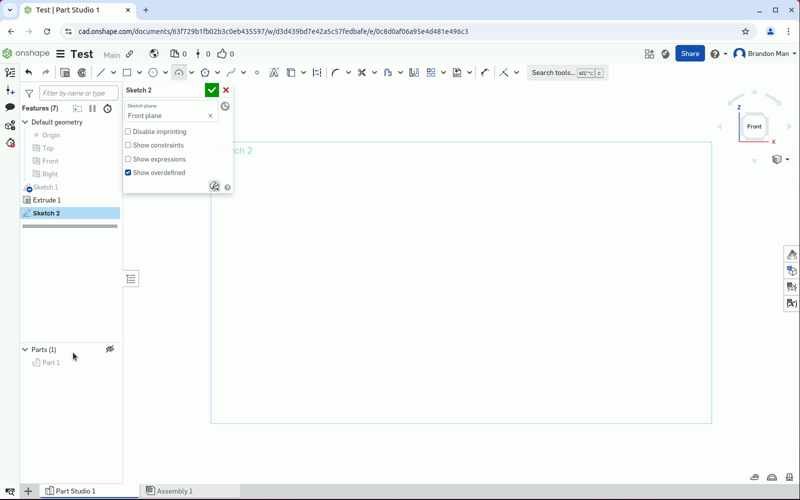
key_down(shift)
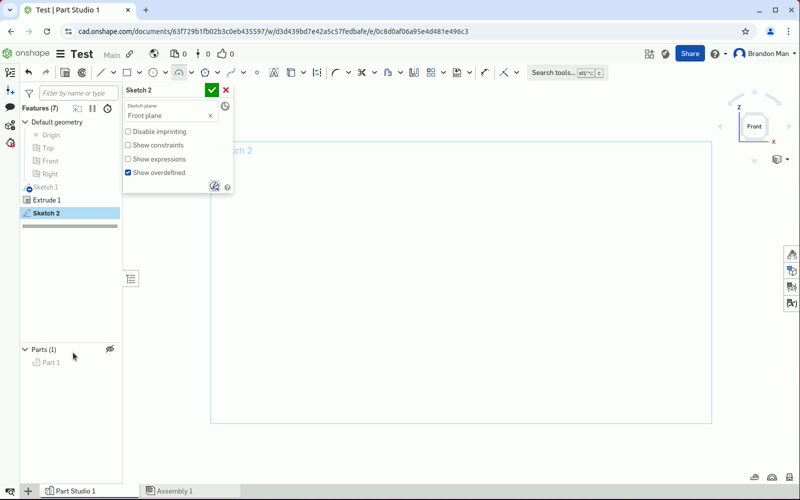
mouse_move(429, 282)
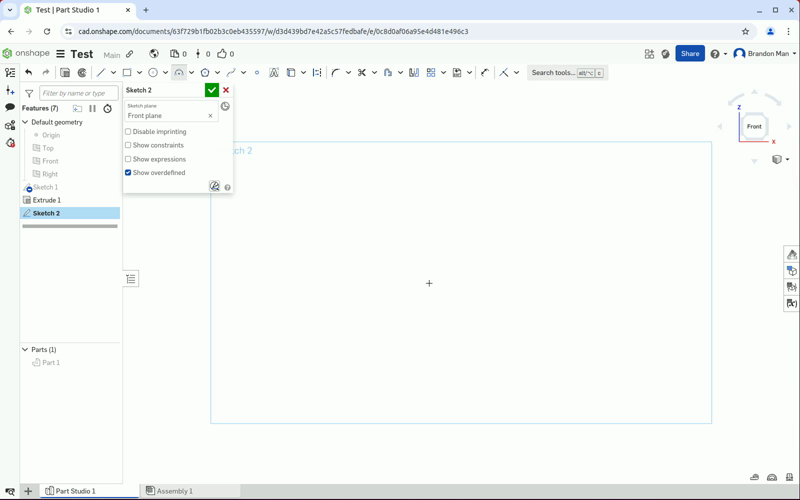
click(429, 282)
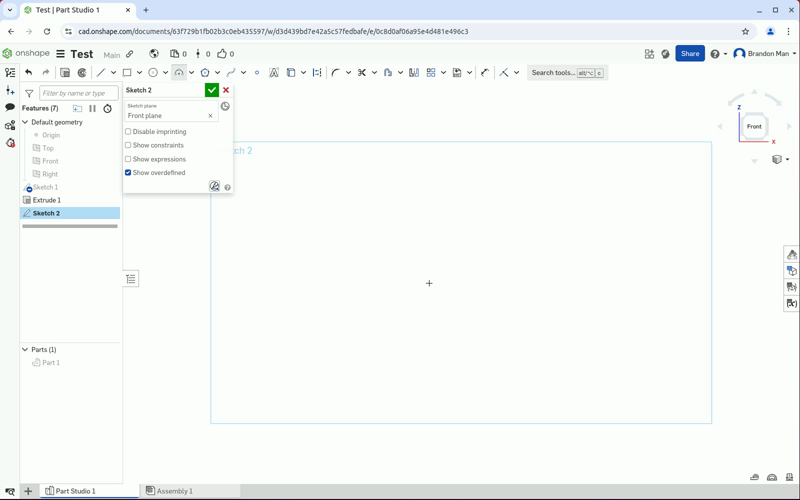
key_up(shift)
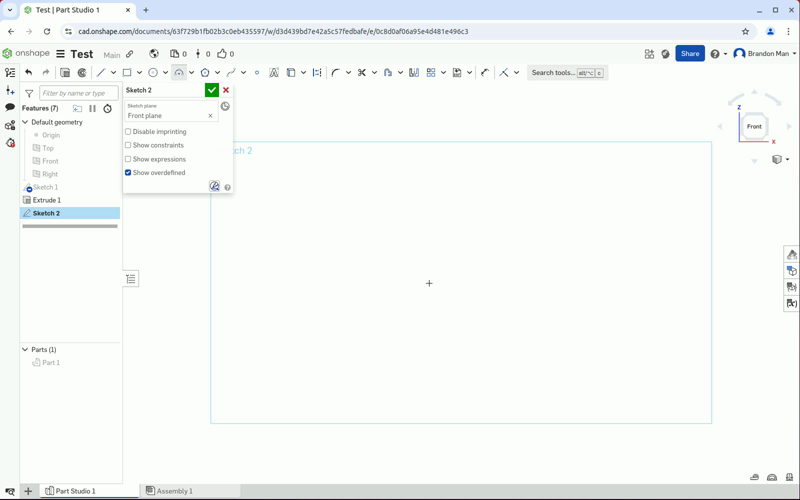
key_down(shift)
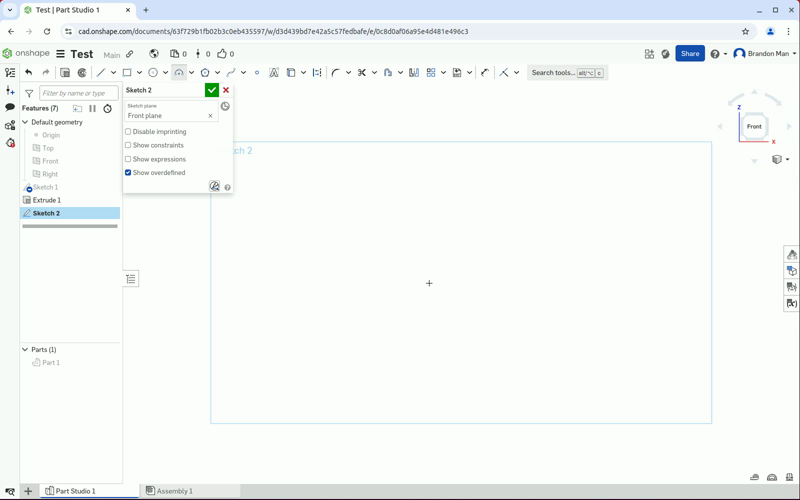
mouse_move(494, 282)
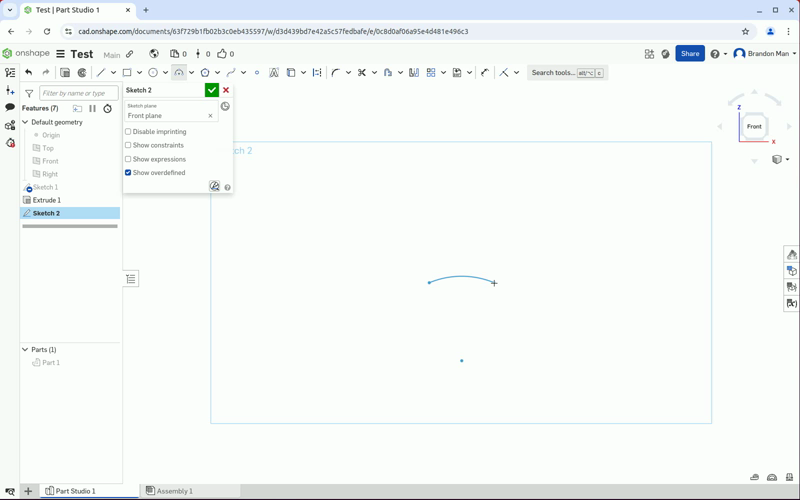
click(494, 282)
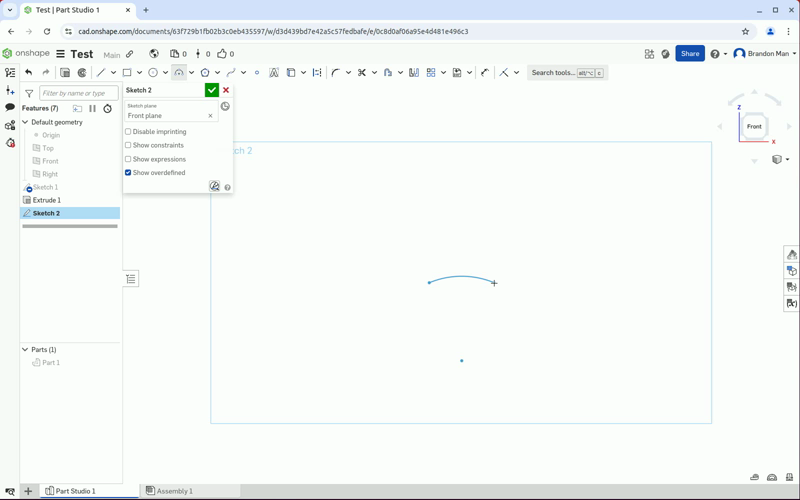
mouse_move(461, 315)
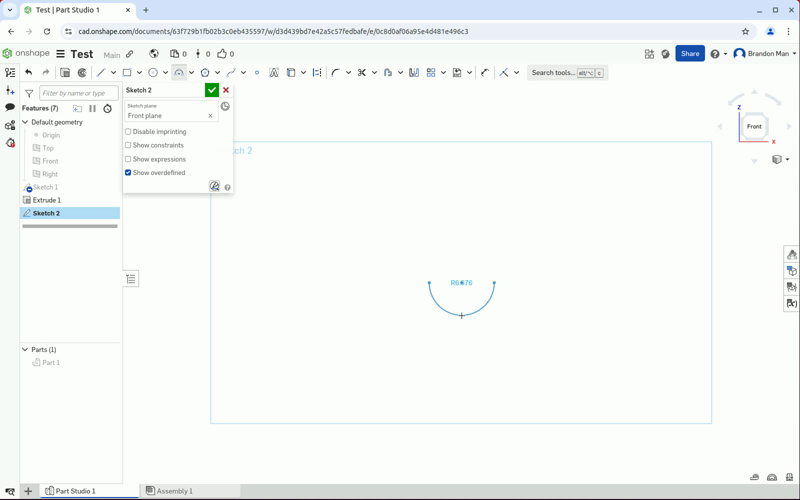
click(461, 315)
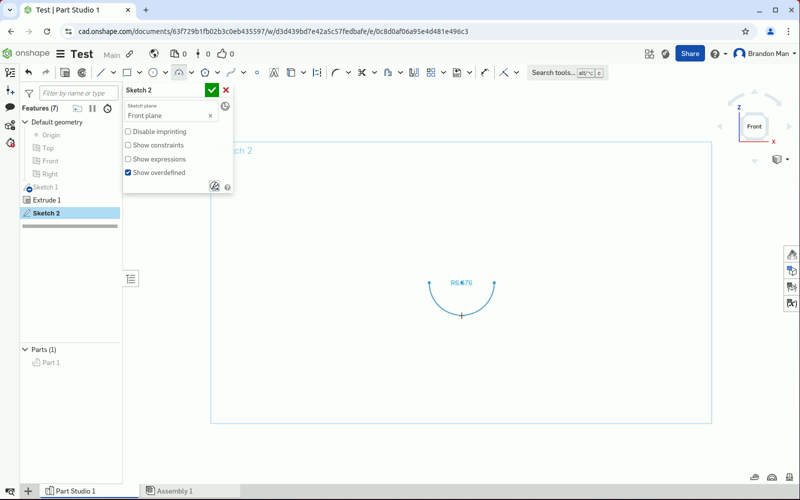
key_up(shift)
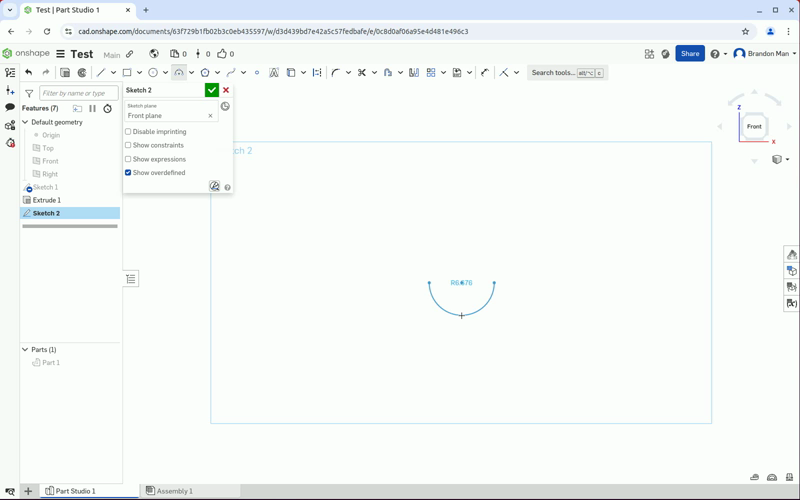
key(esc)
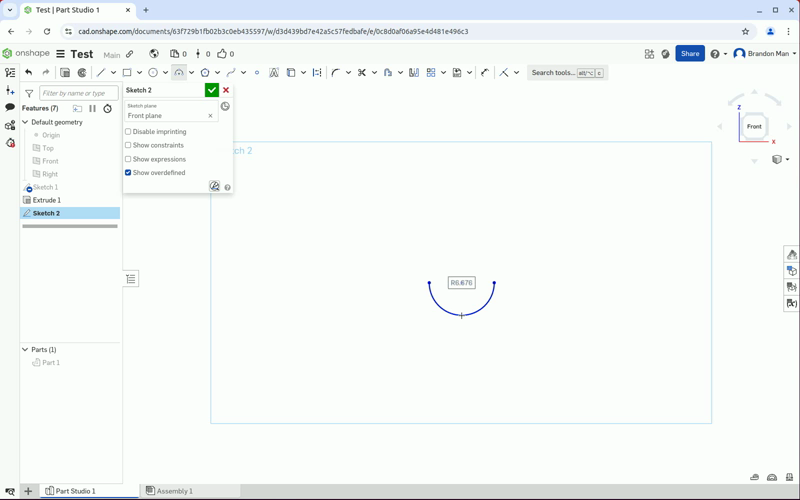
key(l)
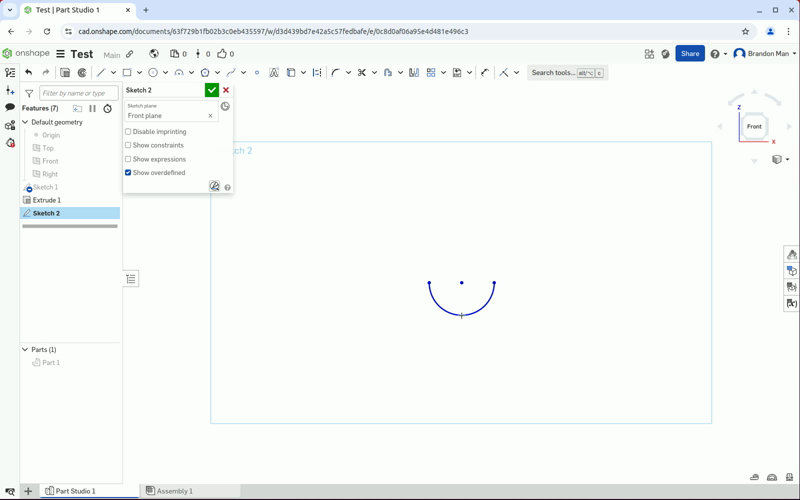
mouse_move(494, 282)
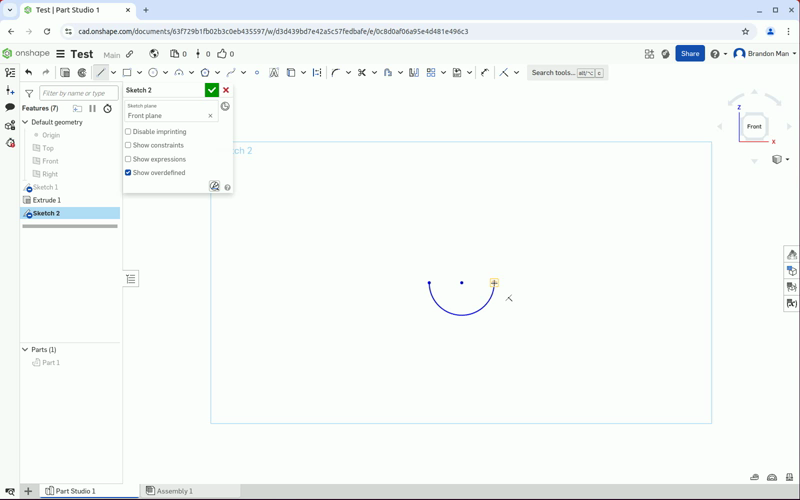
click(494, 282)
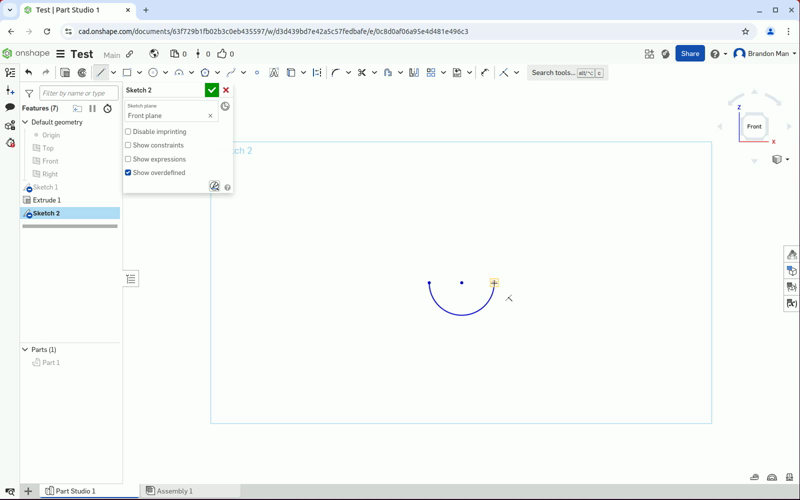
key_down(shift)
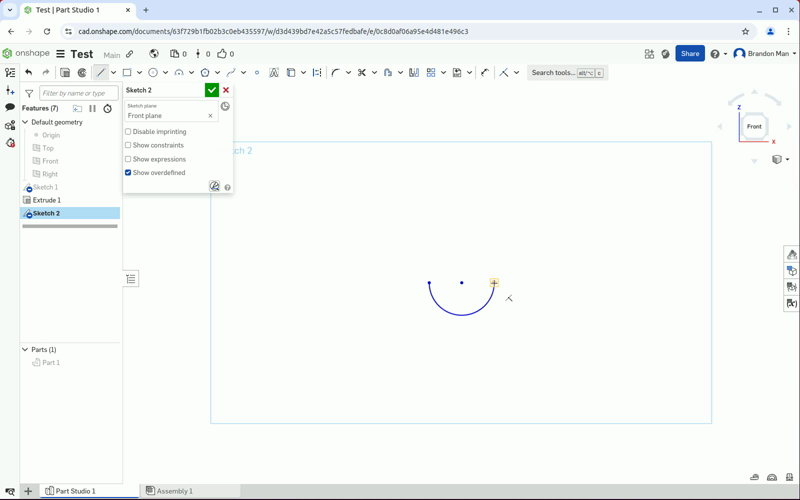
mouse_move(524, 282)
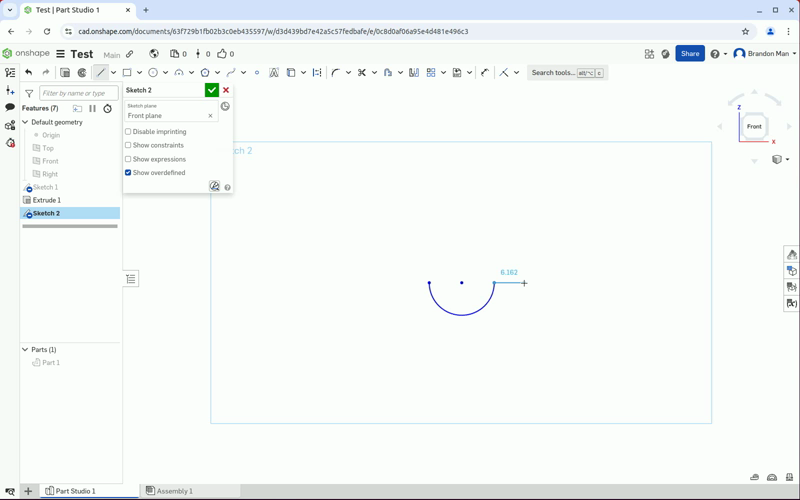
mouse_move(494, 233)
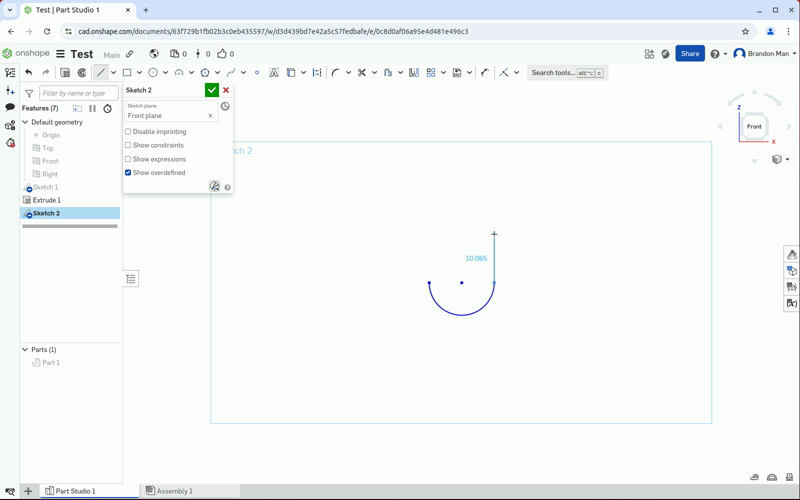
click(494, 233)
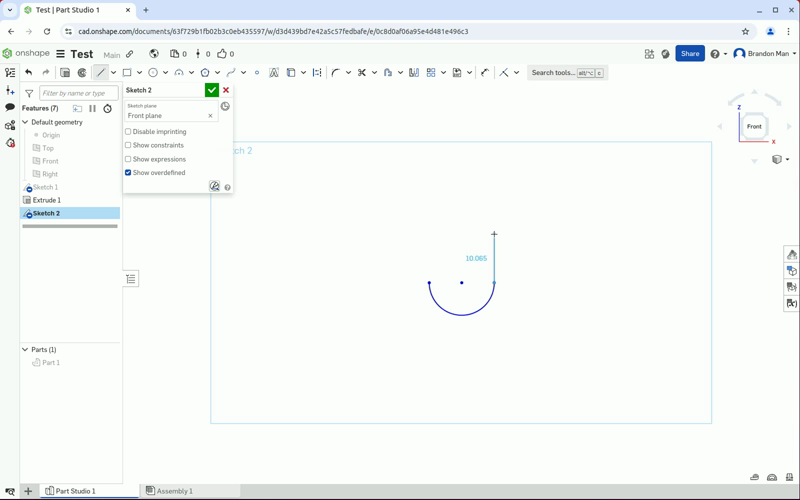
key_up(shift)
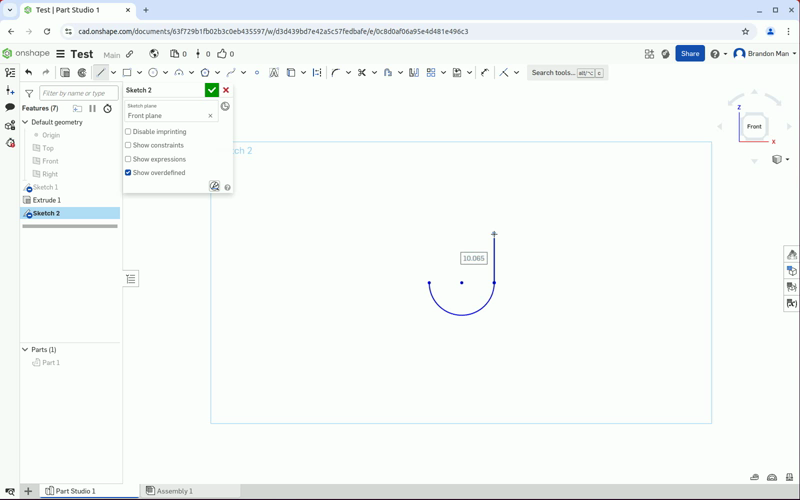
key_down(shift)
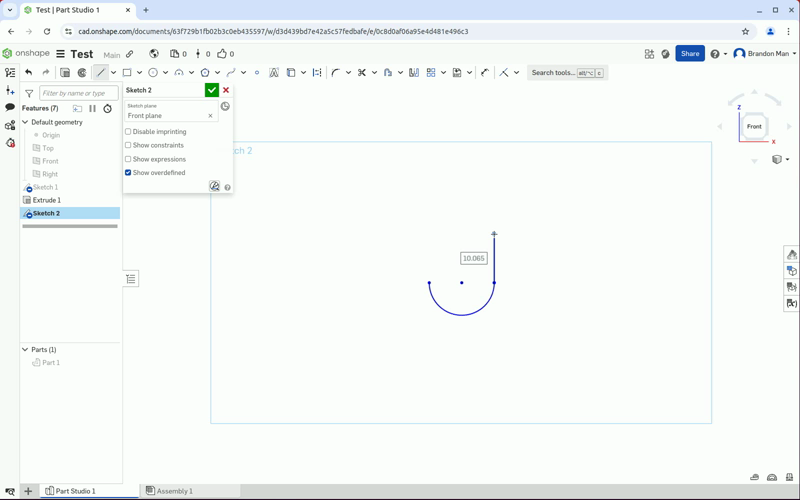
mouse_move(429, 233)
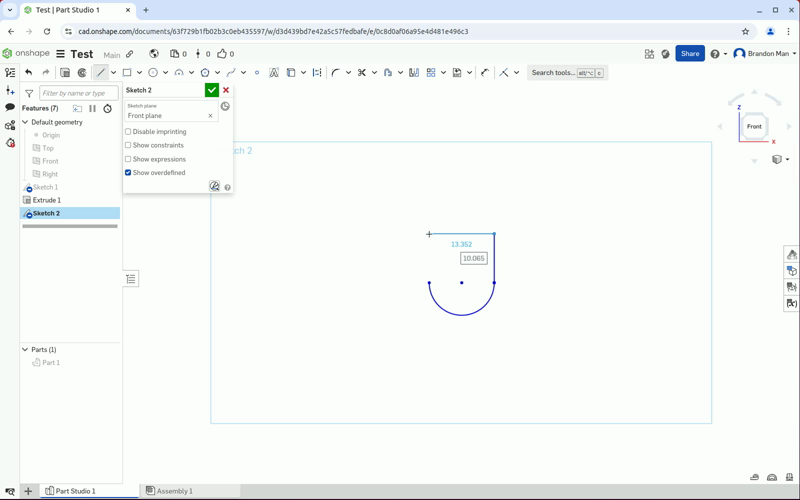
click(429, 233)
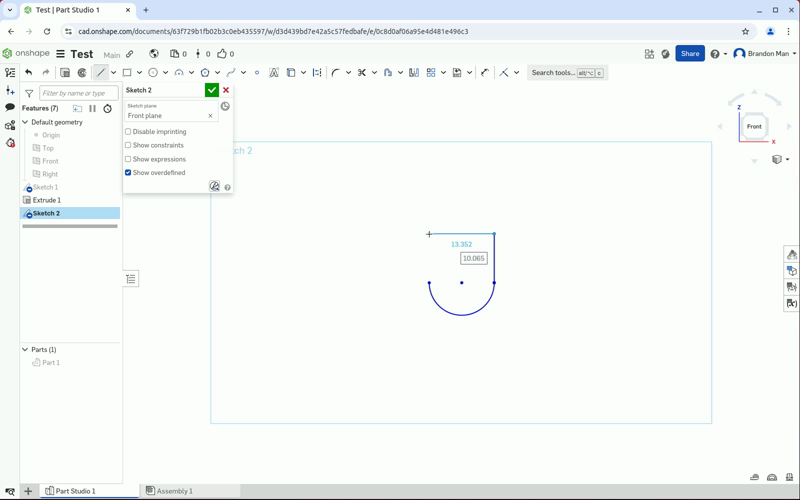
key_up(shift)
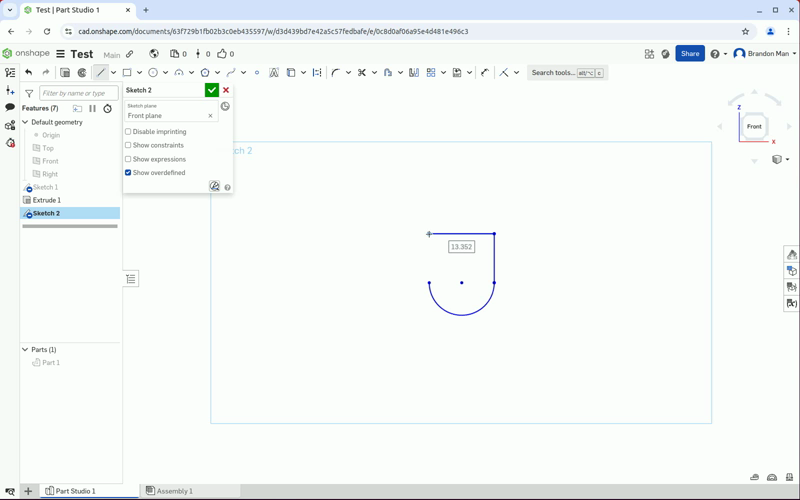
mouse_move(459, 233)
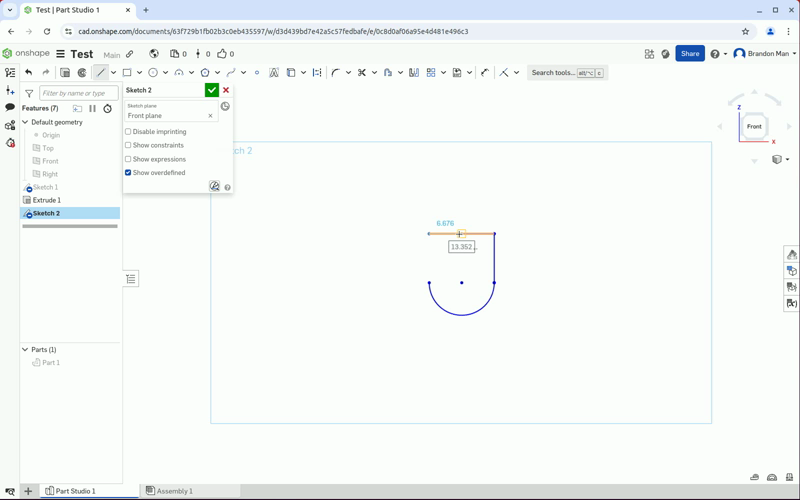
key_down(shift)
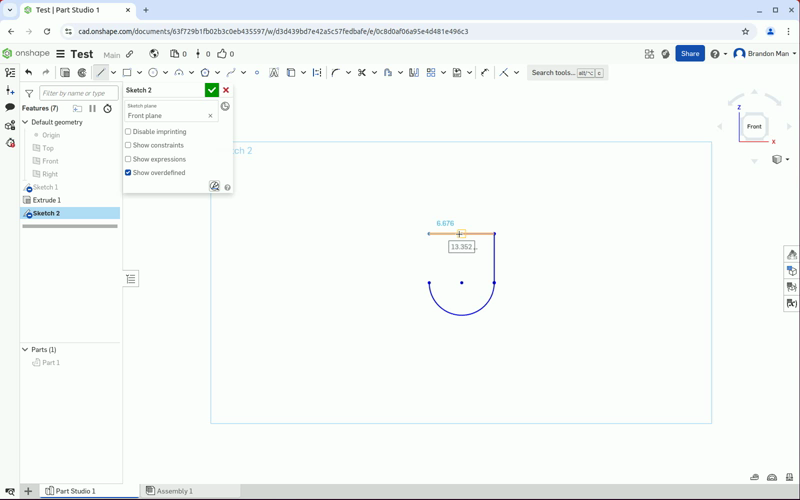
mouse_move(429, 282)
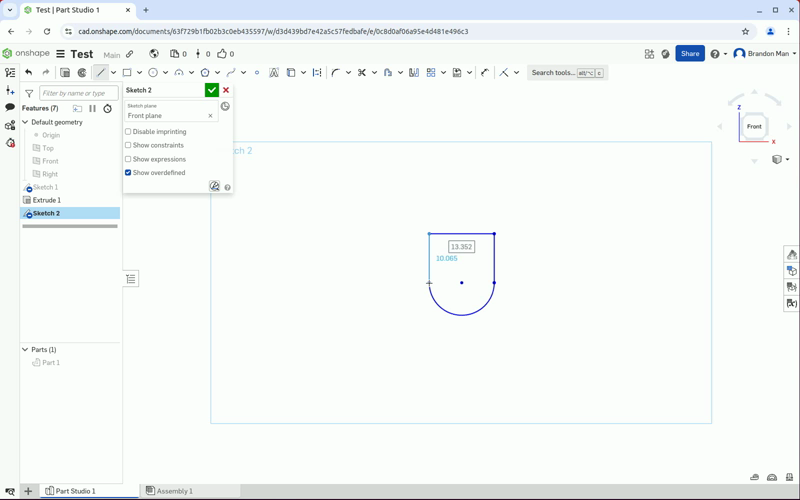
key_up(shift)
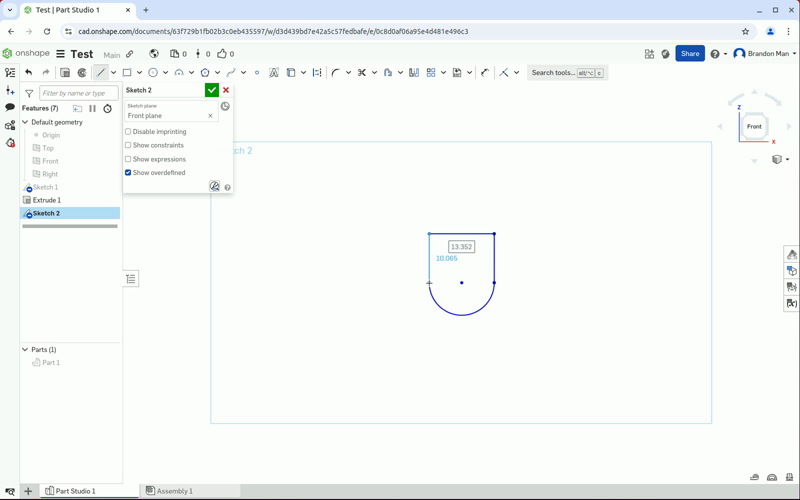
click(429, 282)
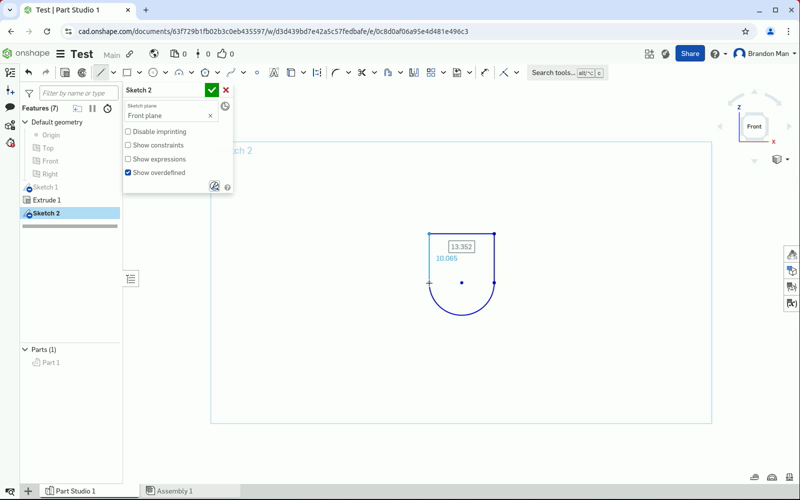
key(esc)
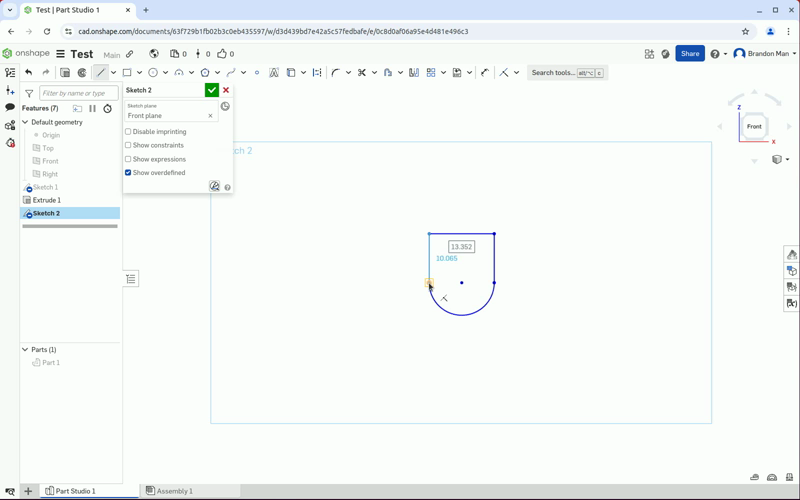
mouse_move(463, 249)
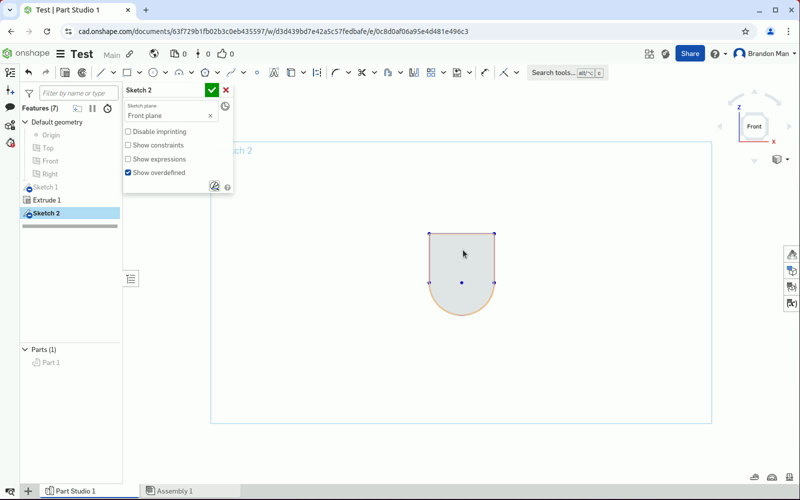
click(463, 249)
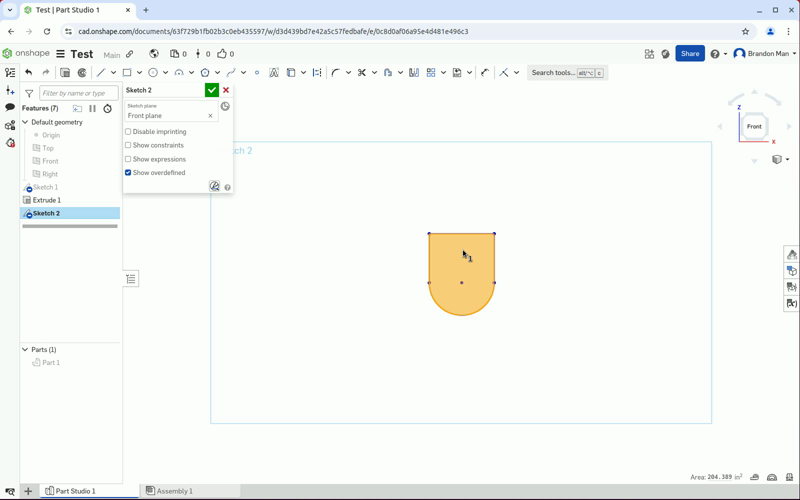
mouse_move(73, 352)
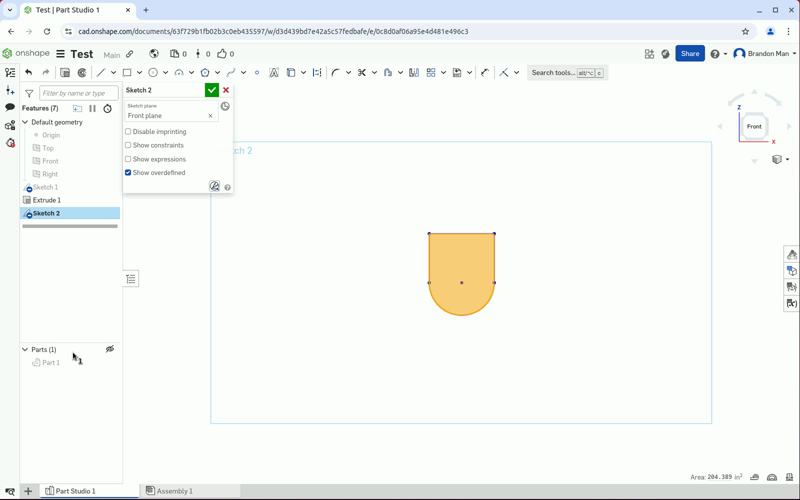
key(shift+y)
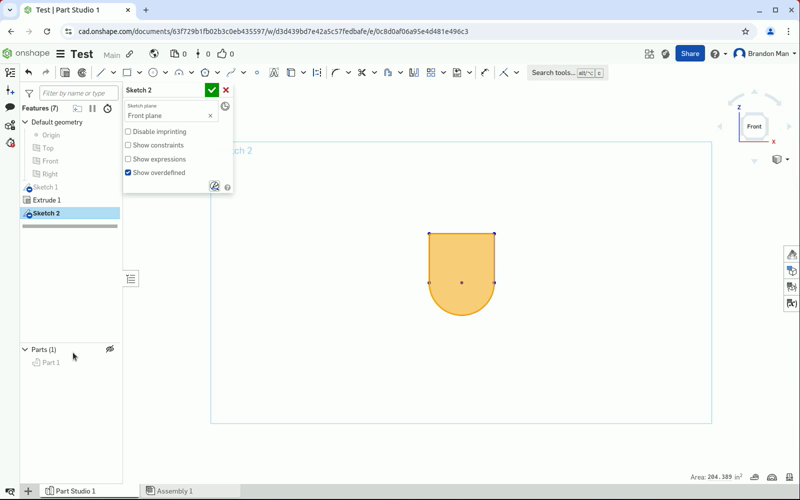
key(shift+e)
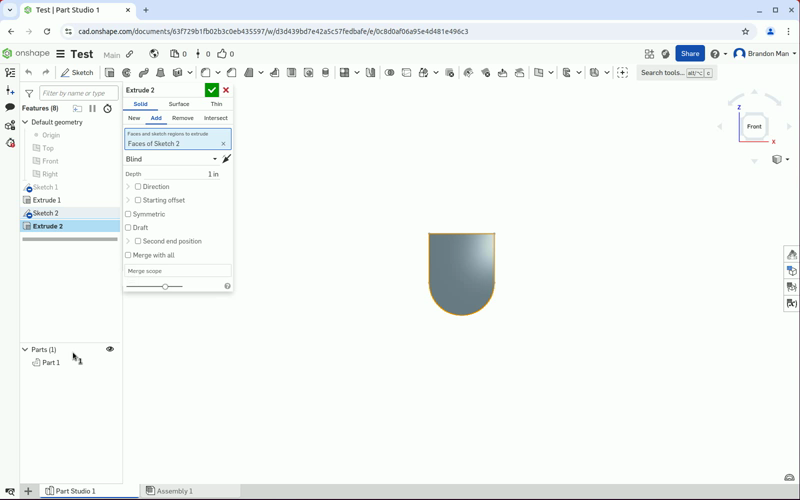
mouse_move(143, 106)
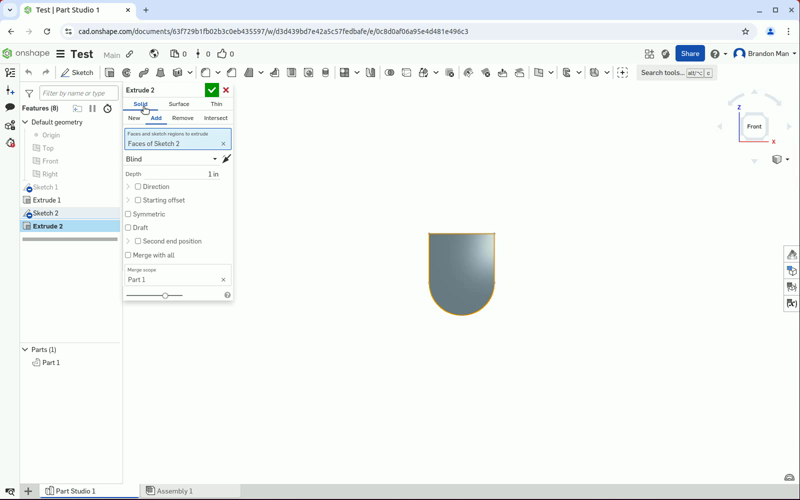
click(143, 106)
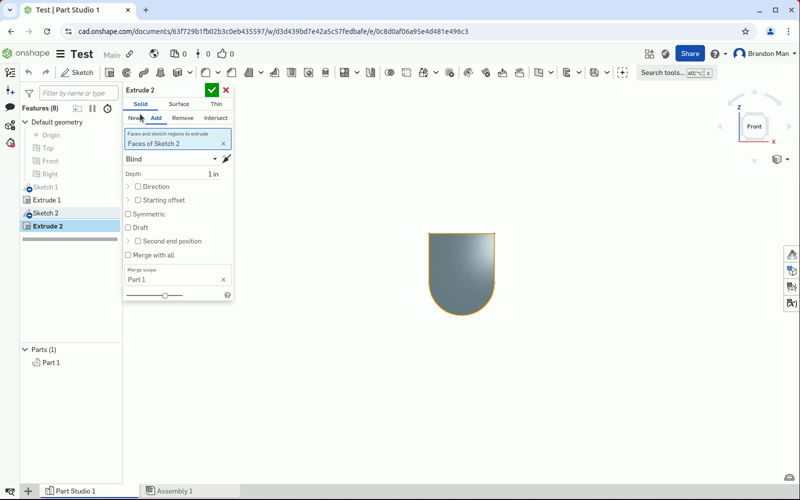
mouse_move(137, 120)
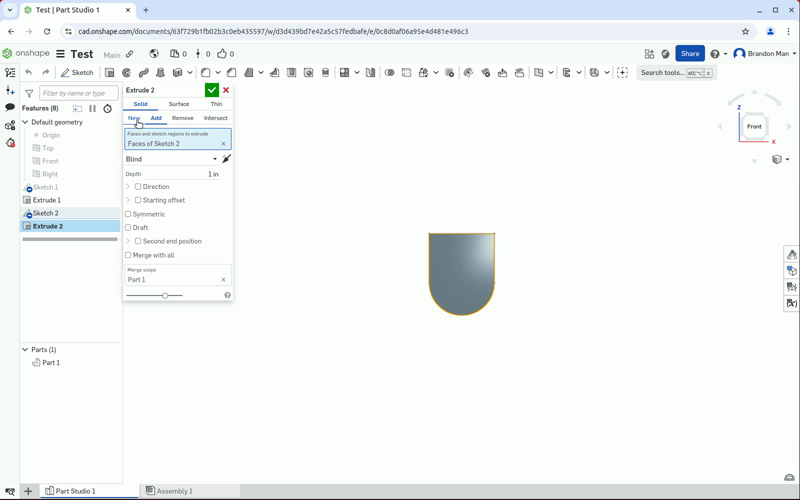
click(137, 120)
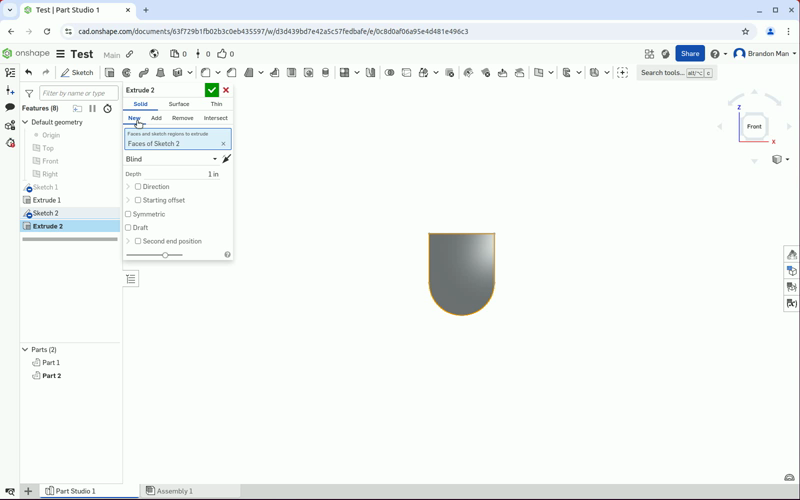
key(tab, 4)
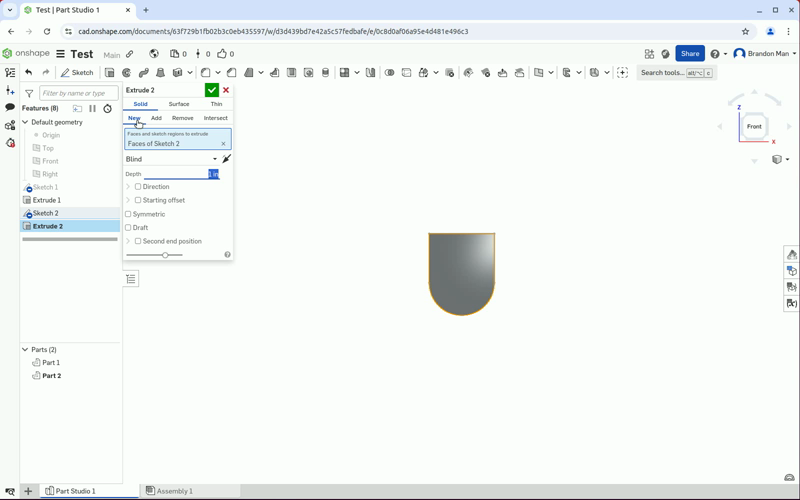
text(0.481)
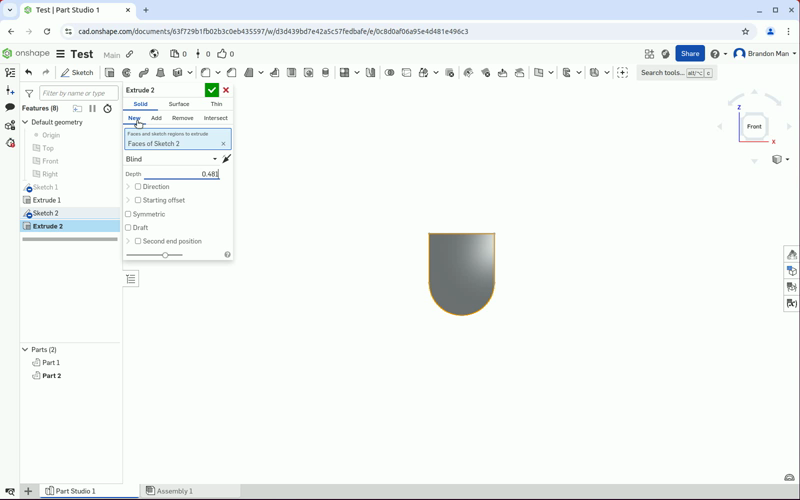
key(enter)
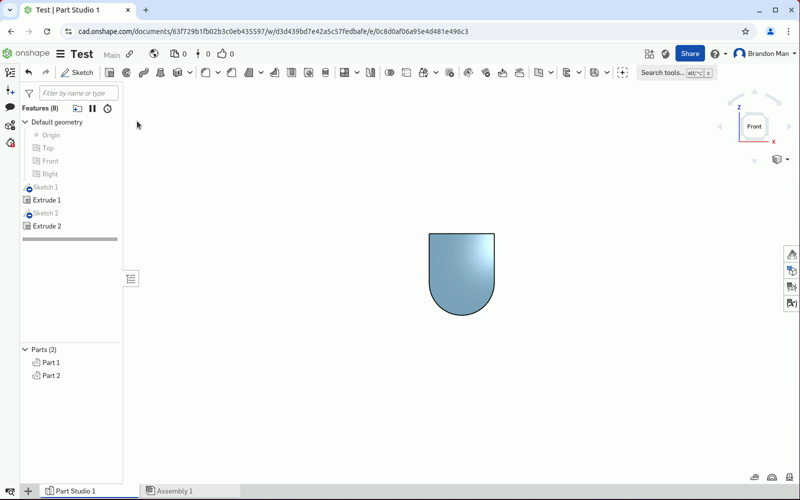
key(shift+h)
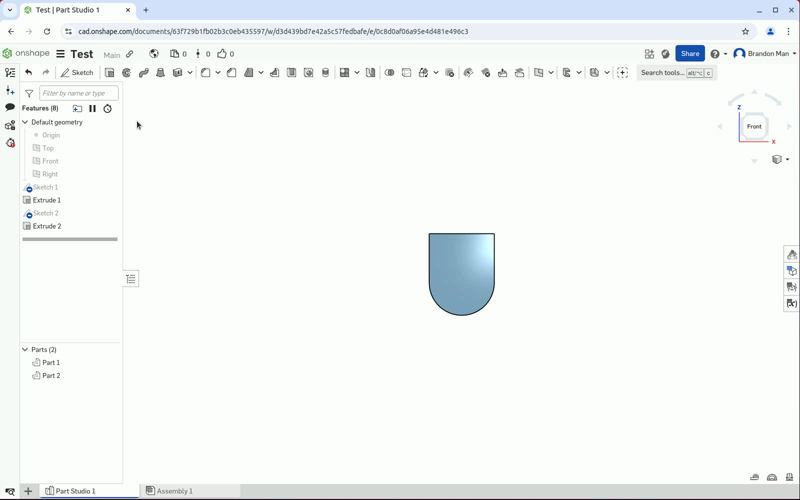
key(shift+h)
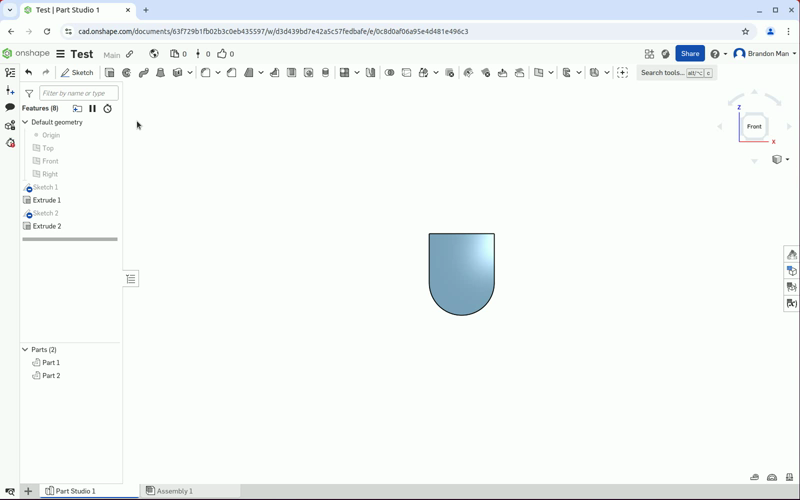
mouse_move(73, 189)
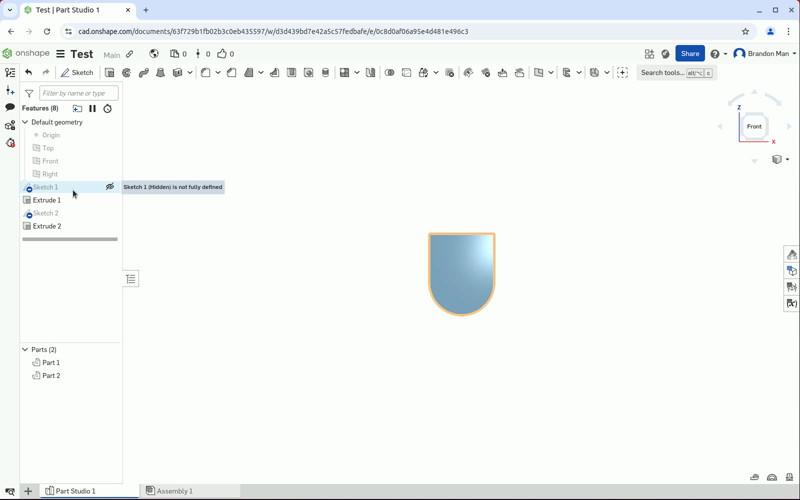
click(73, 189)
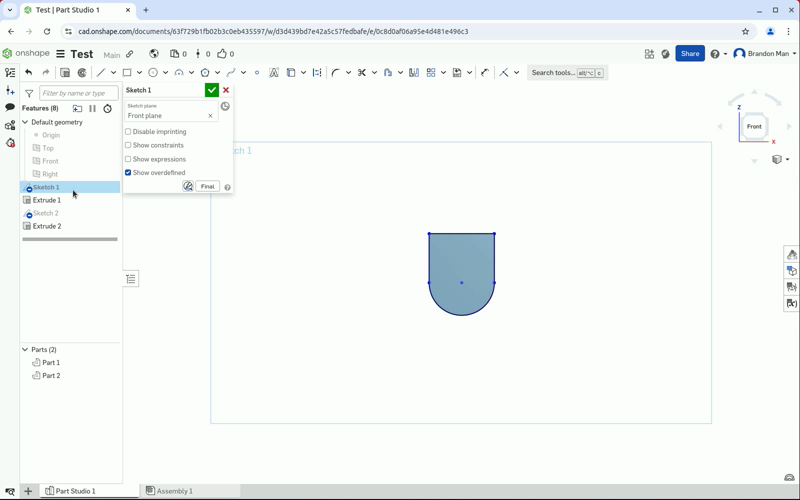
mouse_move(229, 92)
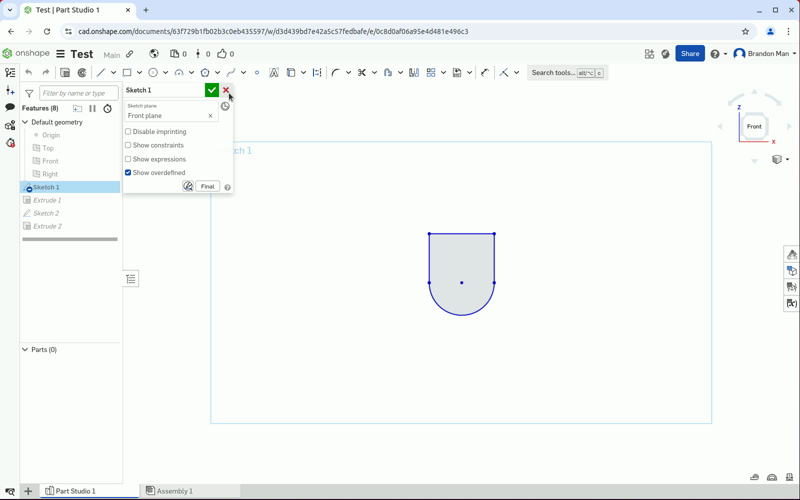
click(229, 92)
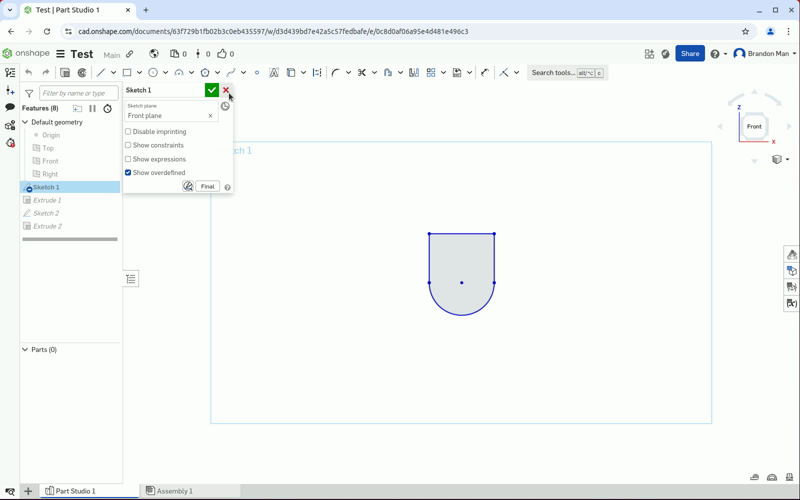
key(shift+s)
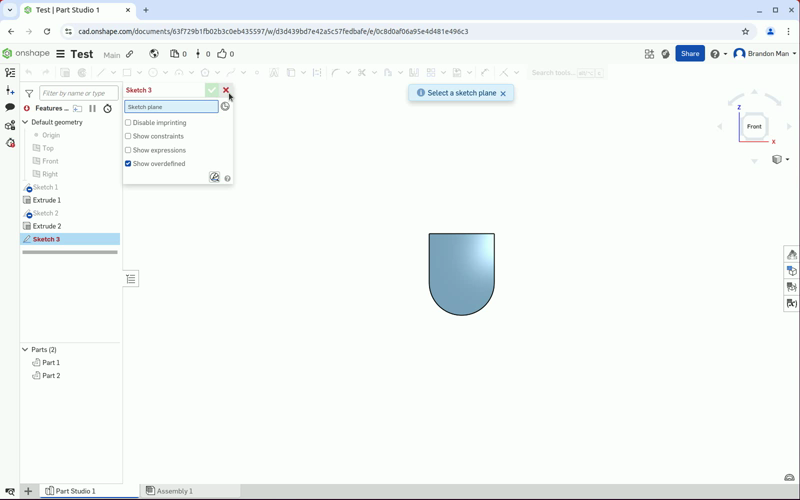
mouse_move(73, 163)
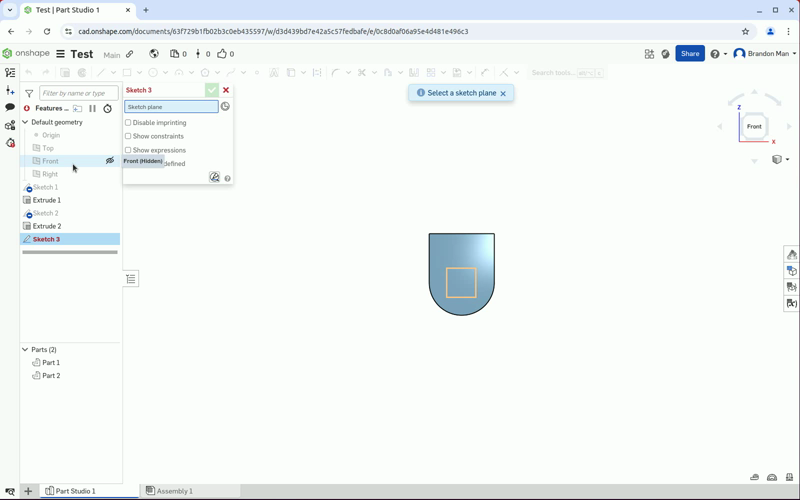
click(73, 163)
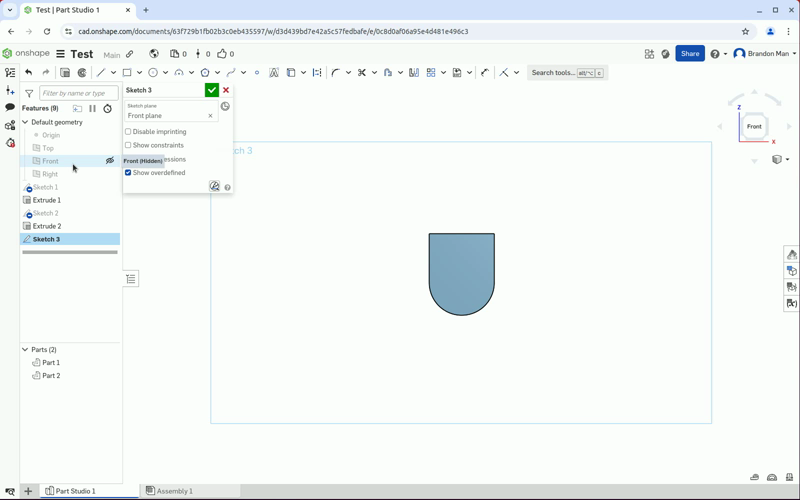
mouse_move(73, 352)
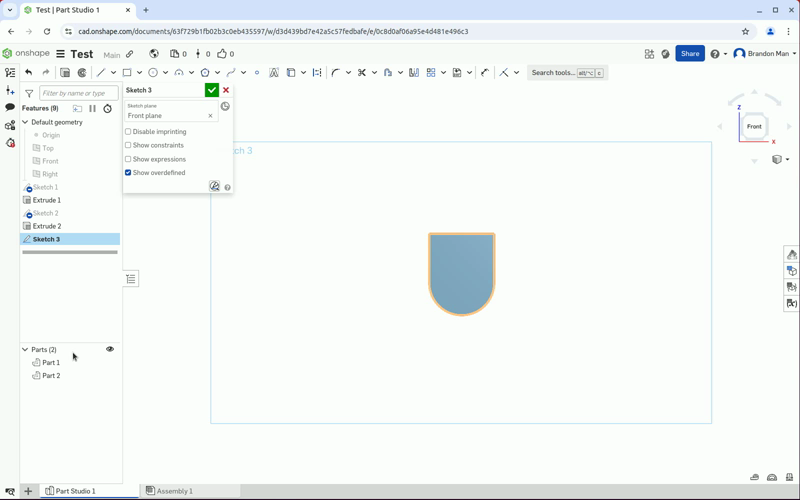
key(y)
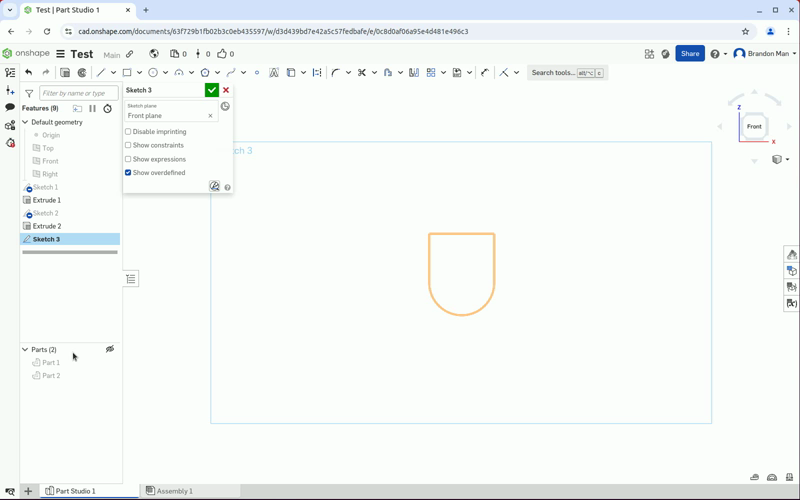
key(a)
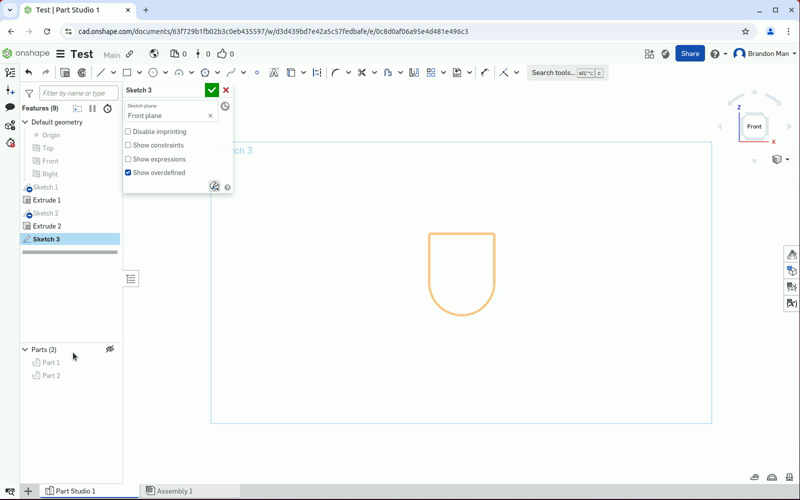
key_down(shift)
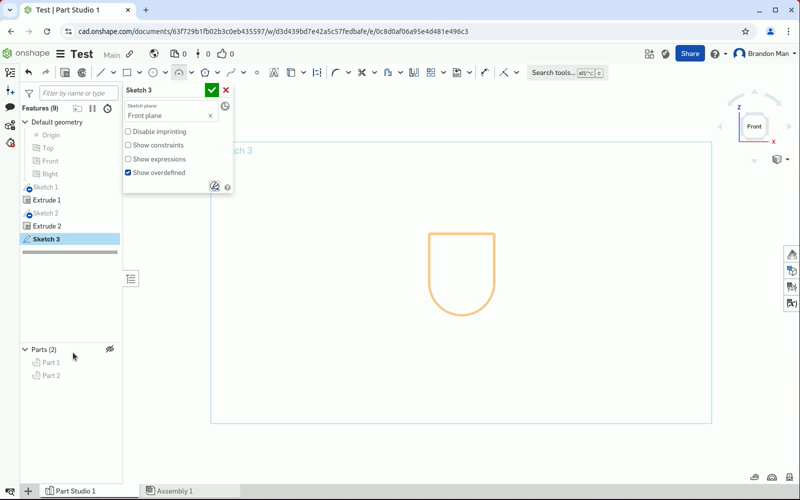
mouse_move(348, 314)
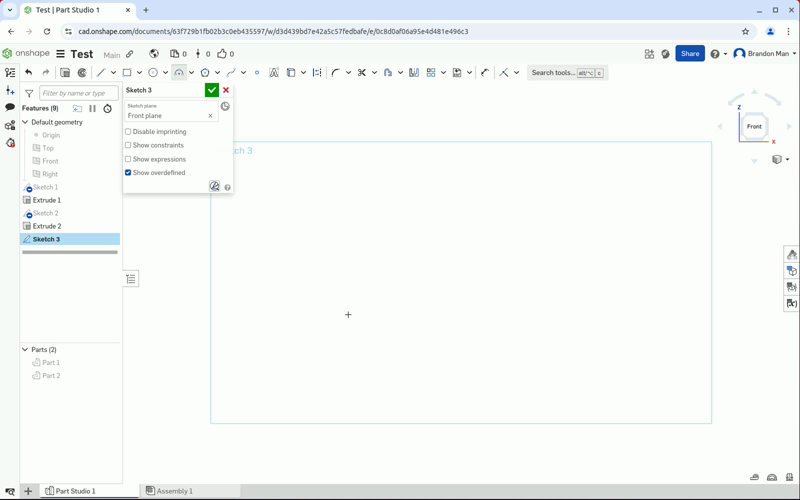
click(348, 314)
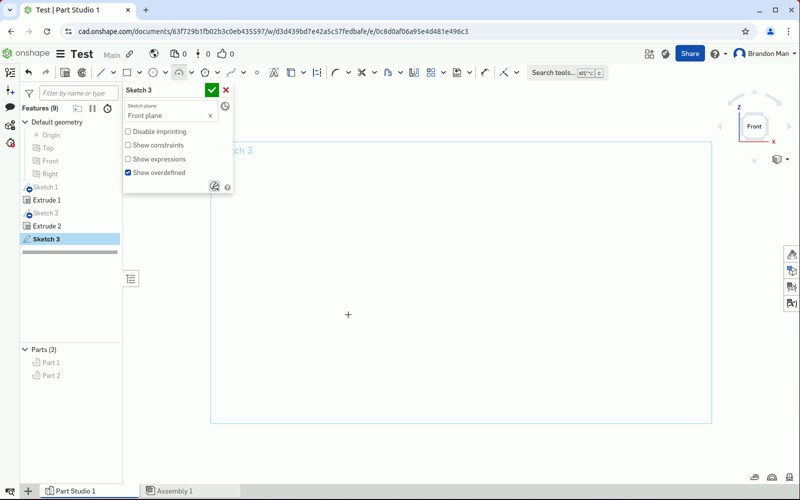
key_up(shift)
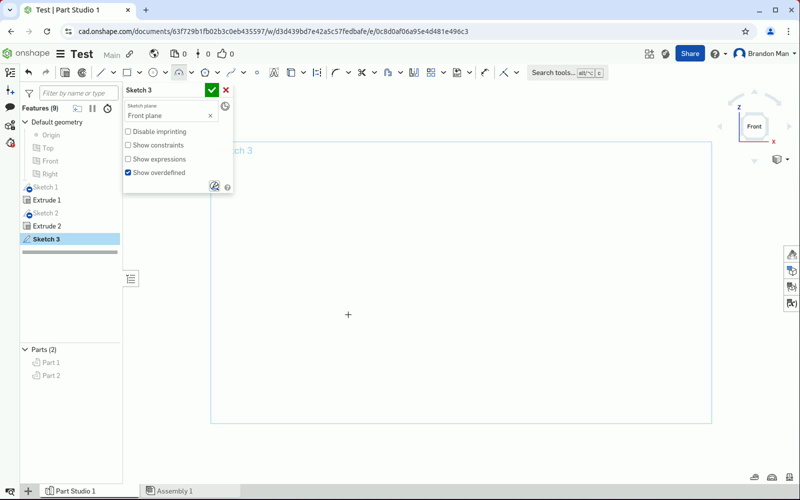
key_down(shift)
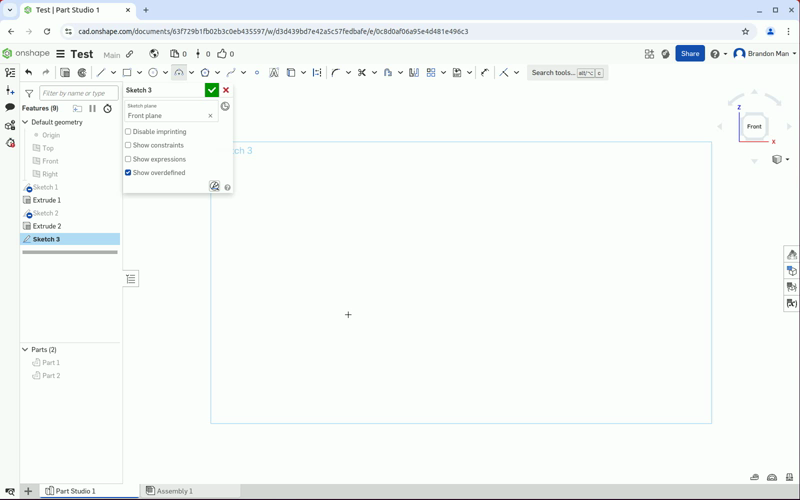
mouse_move(380, 282)
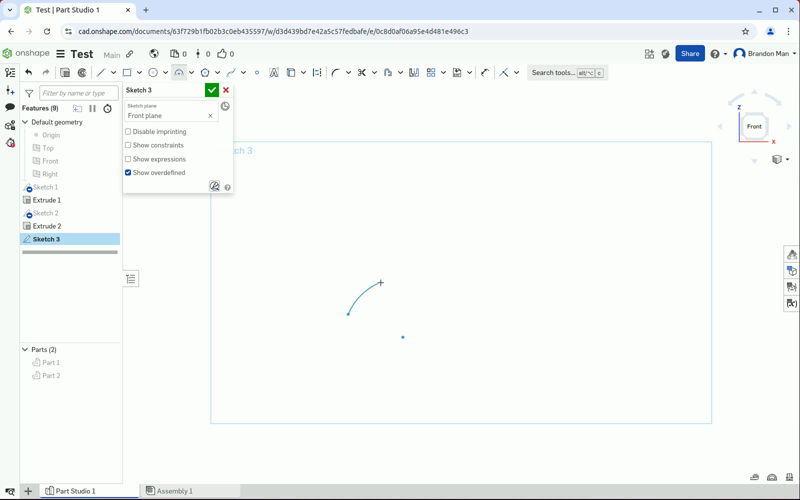
click(380, 282)
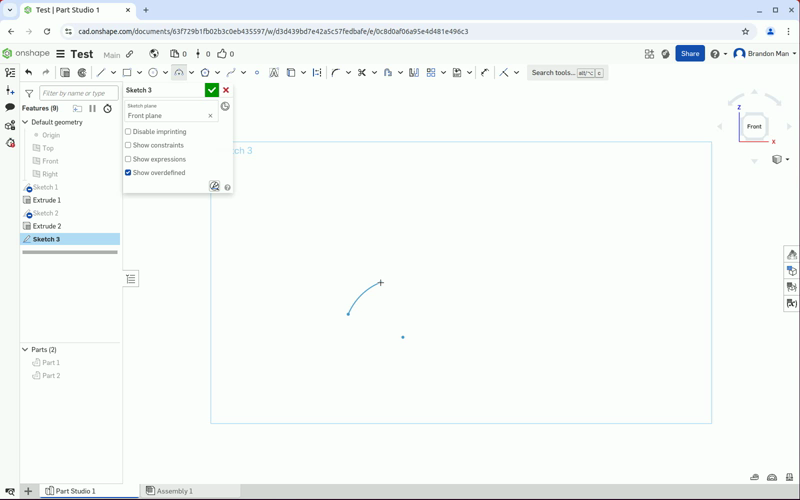
mouse_move(371, 305)
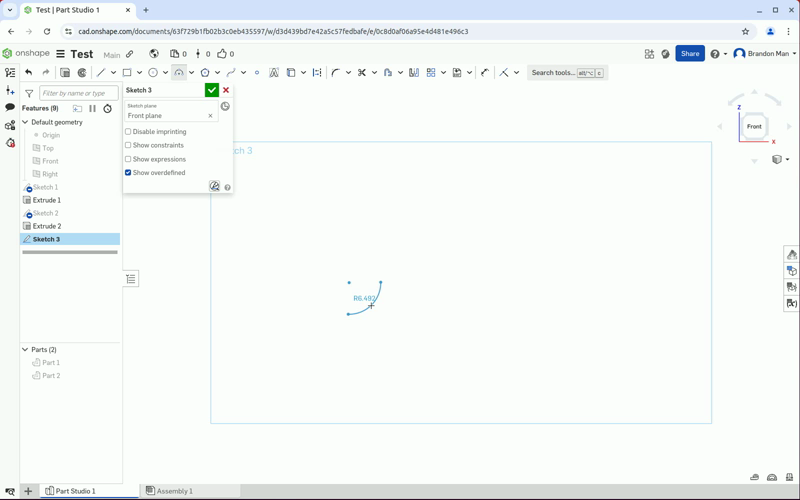
click(371, 305)
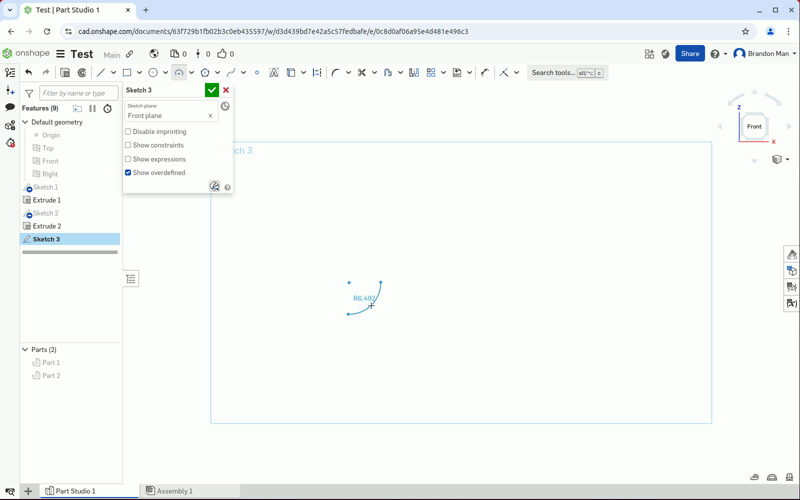
key_up(shift)
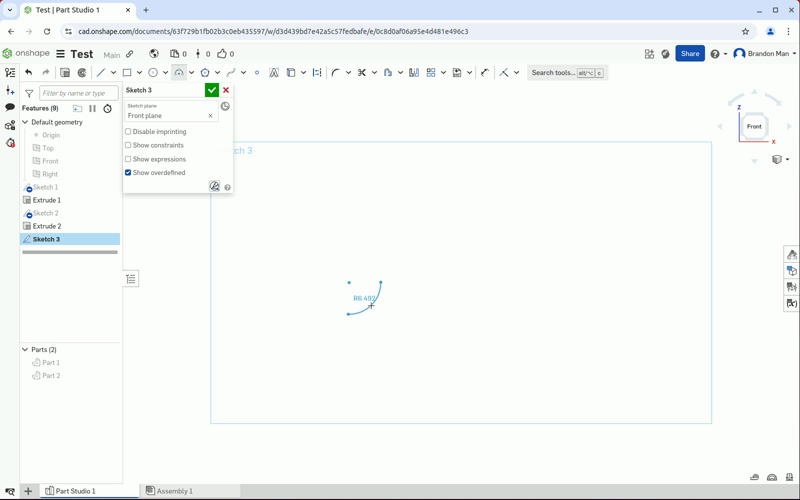
key(esc)
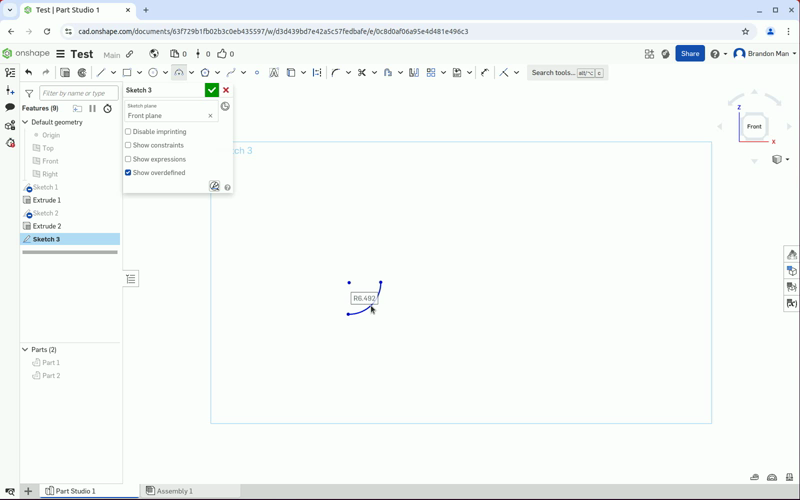
key(l)
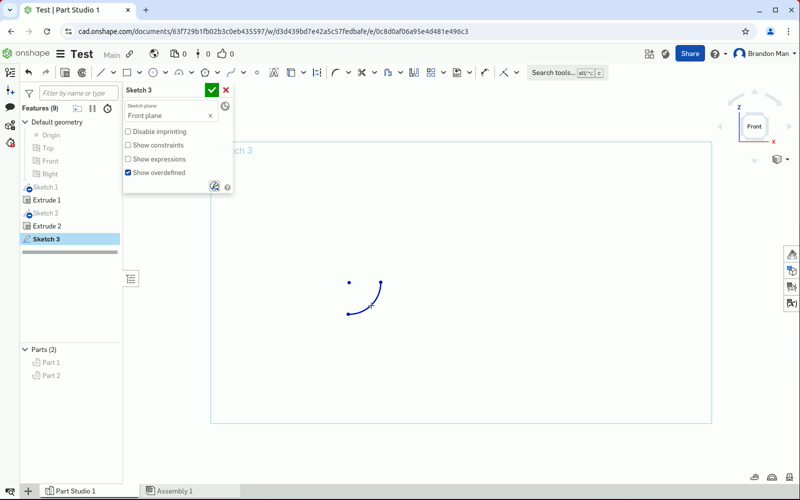
mouse_move(380, 282)
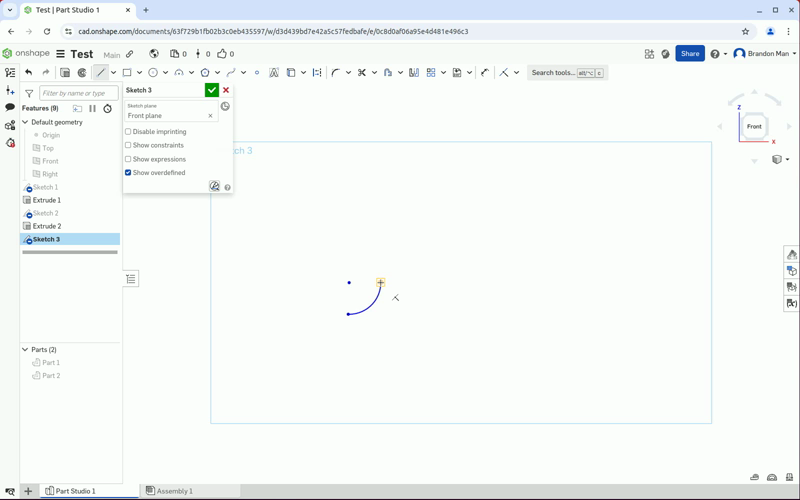
click(380, 282)
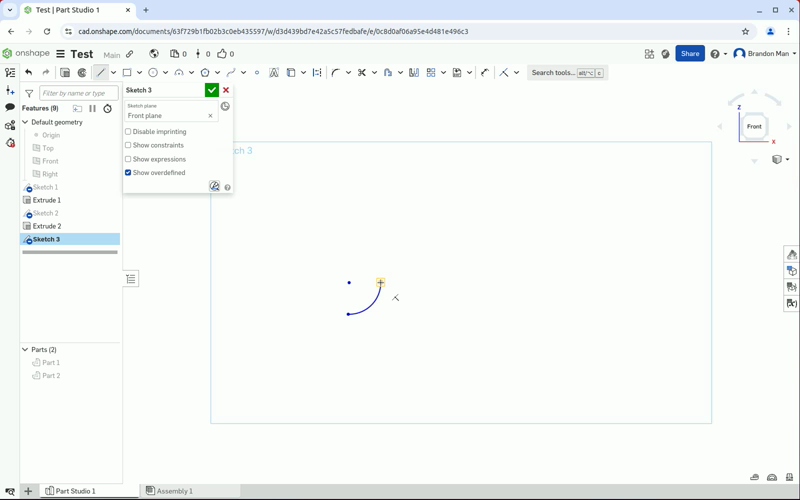
key_down(shift)
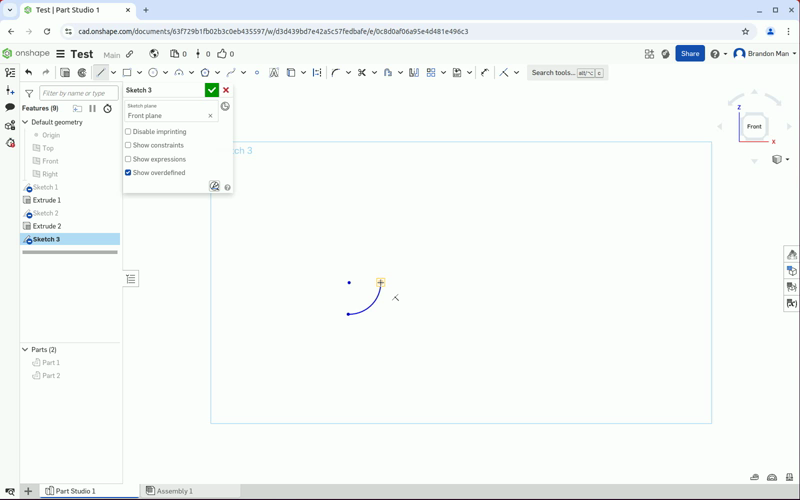
mouse_move(410, 282)
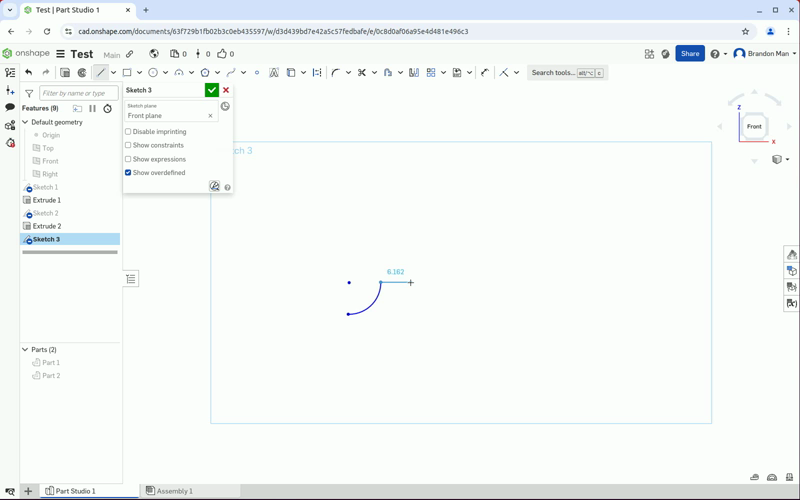
mouse_move(380, 233)
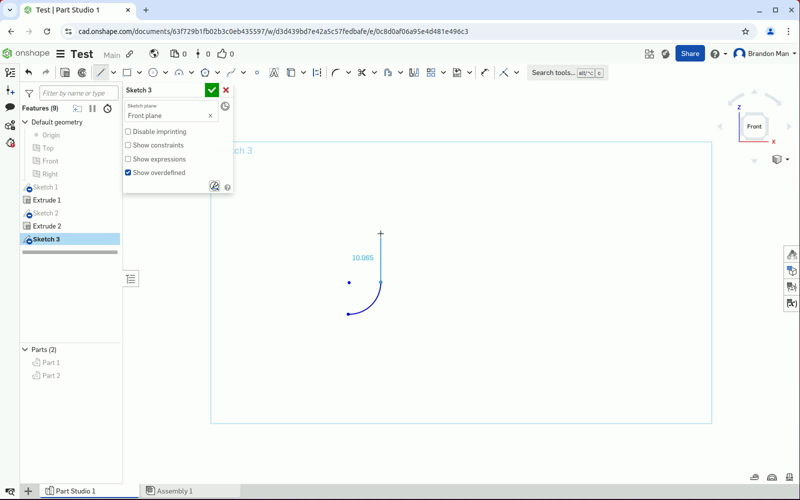
click(380, 233)
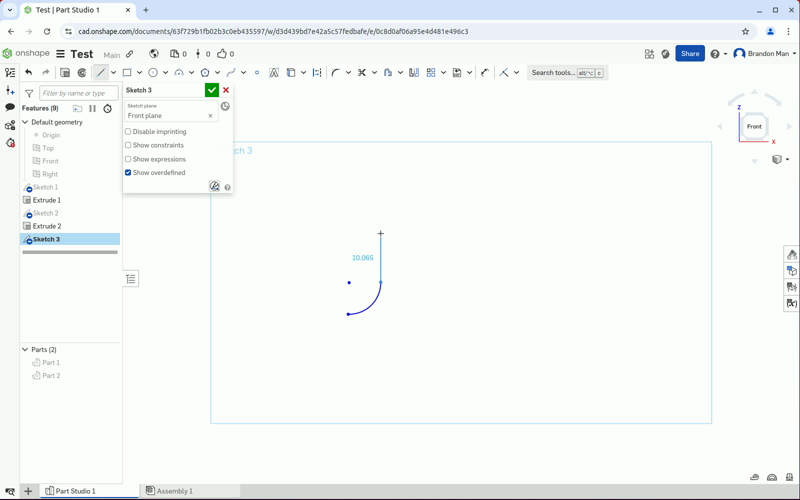
key_up(shift)
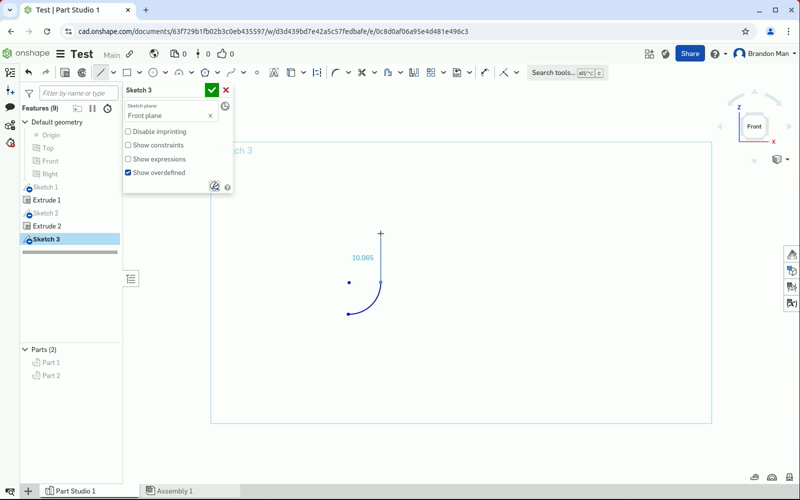
key_down(shift)
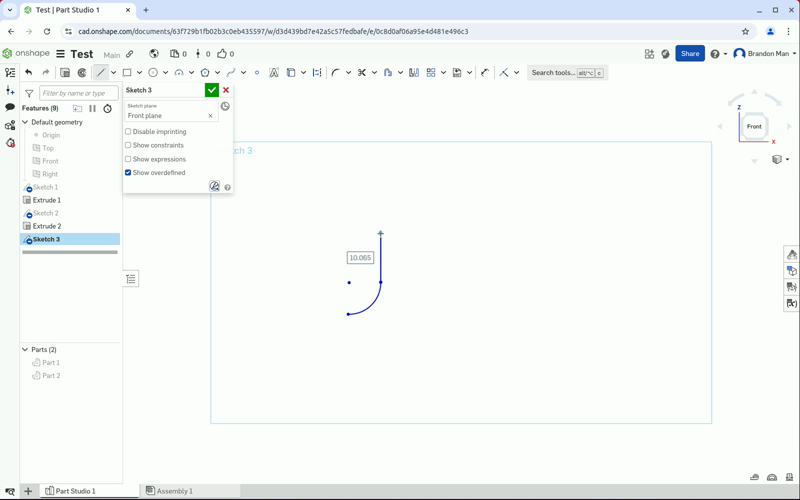
mouse_move(410, 233)
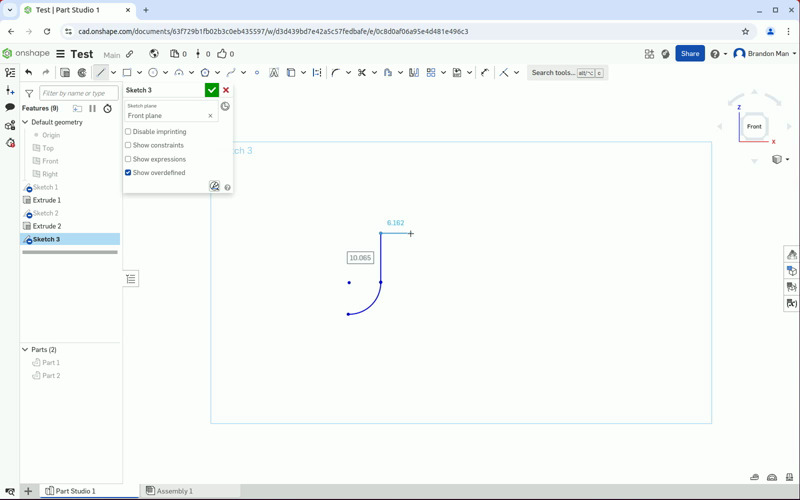
mouse_move(348, 233)
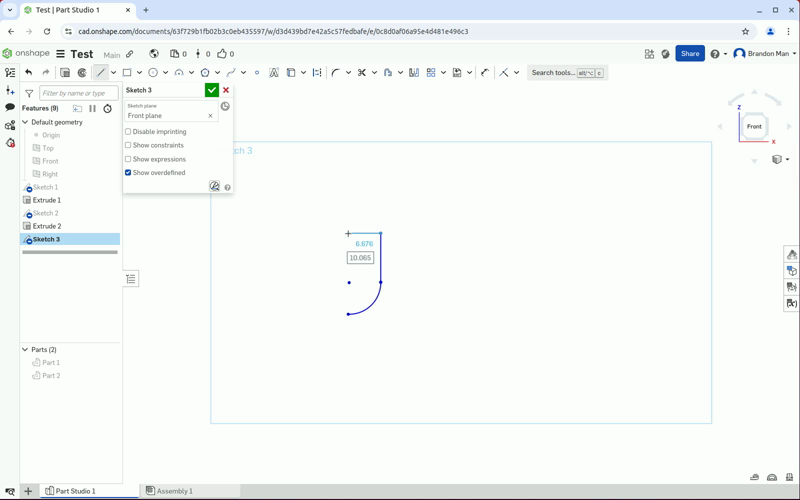
click(348, 233)
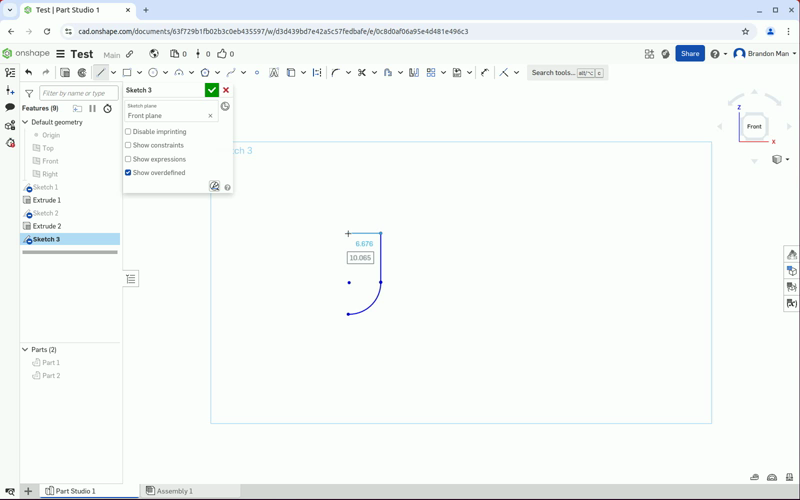
key_up(shift)
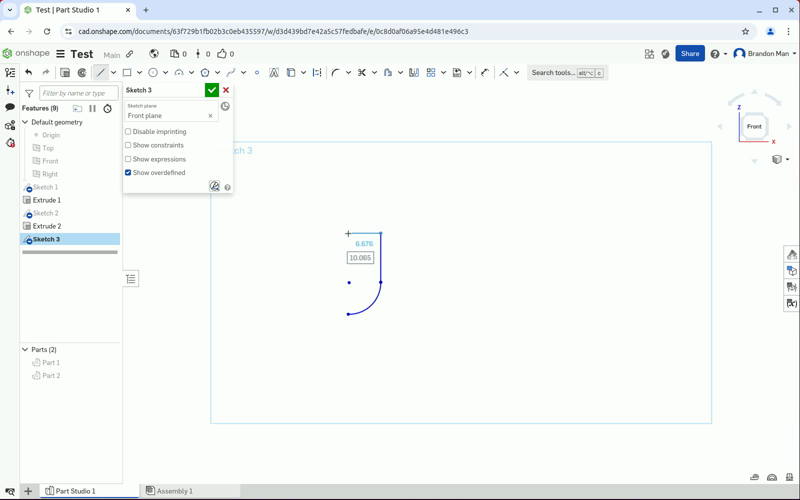
key_down(shift)
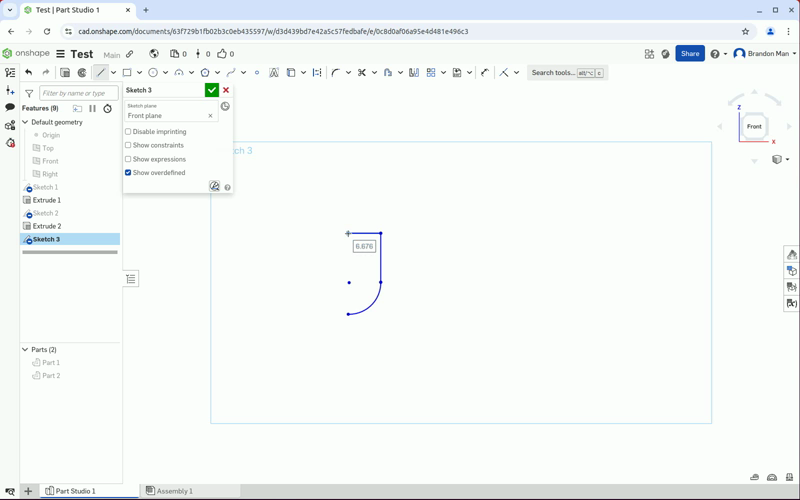
mouse_move(378, 233)
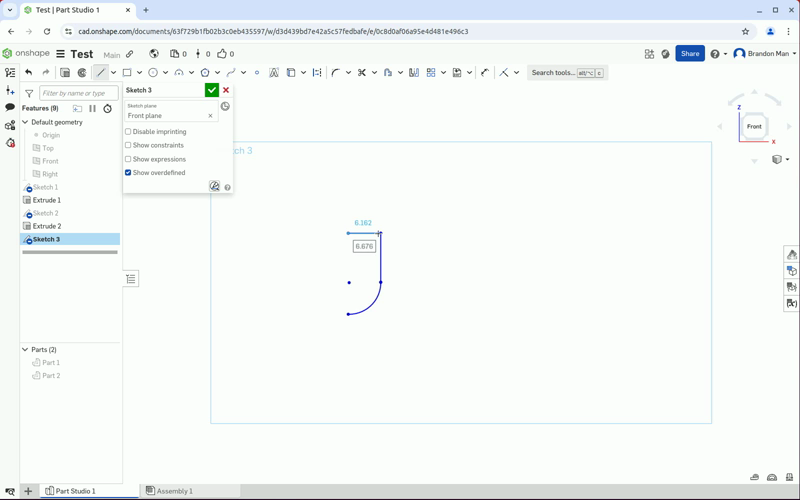
mouse_move(348, 282)
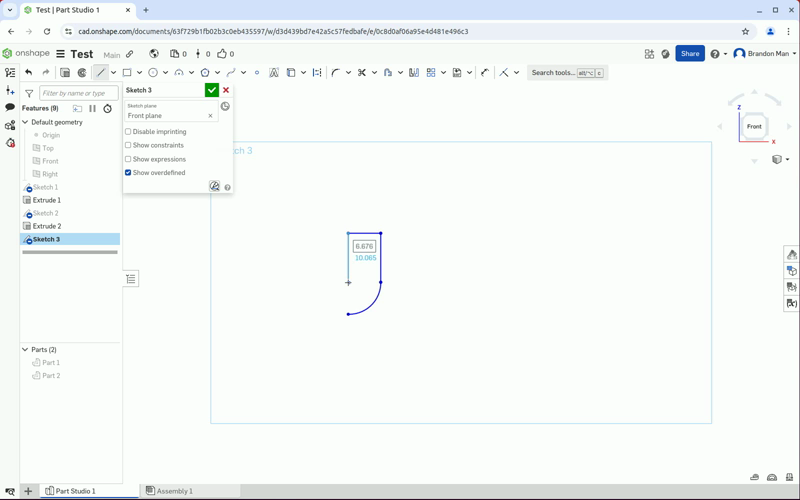
click(348, 282)
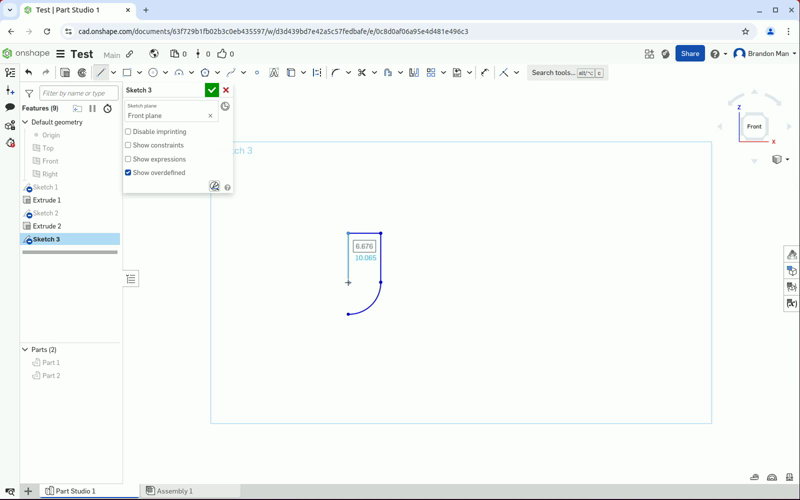
key_up(shift)
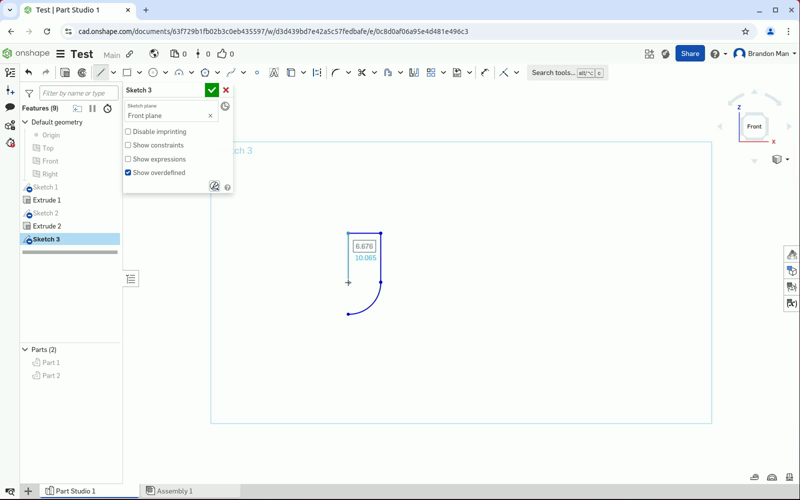
mouse_move(378, 282)
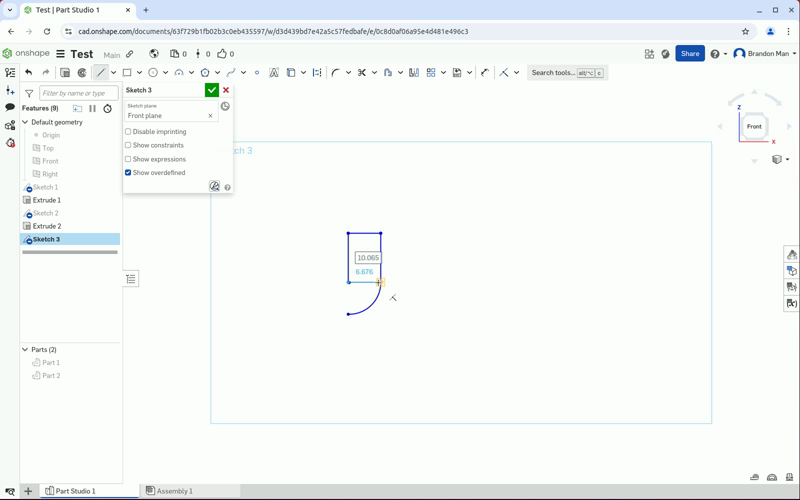
key_down(shift)
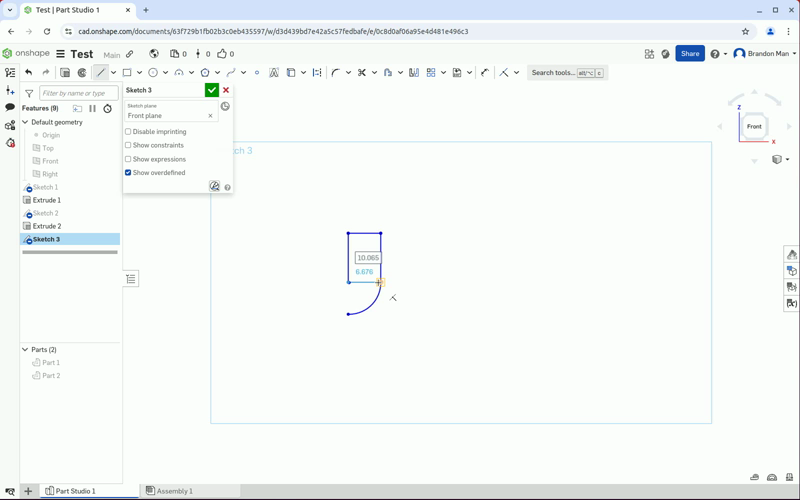
mouse_move(348, 314)
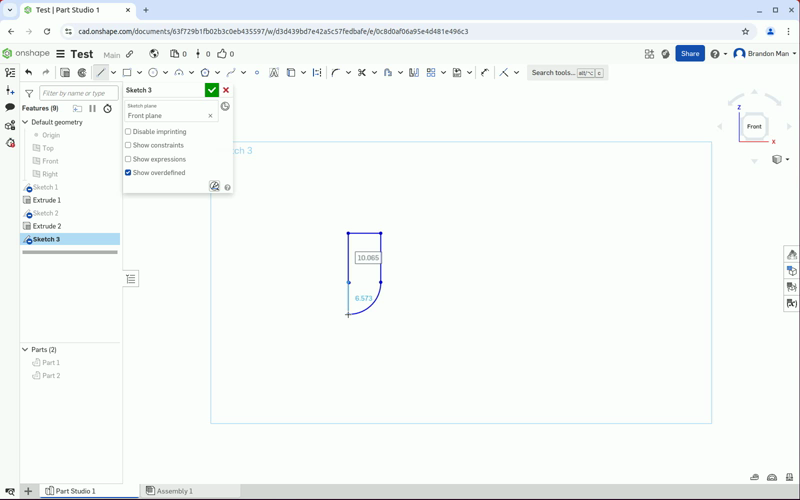
key_up(shift)
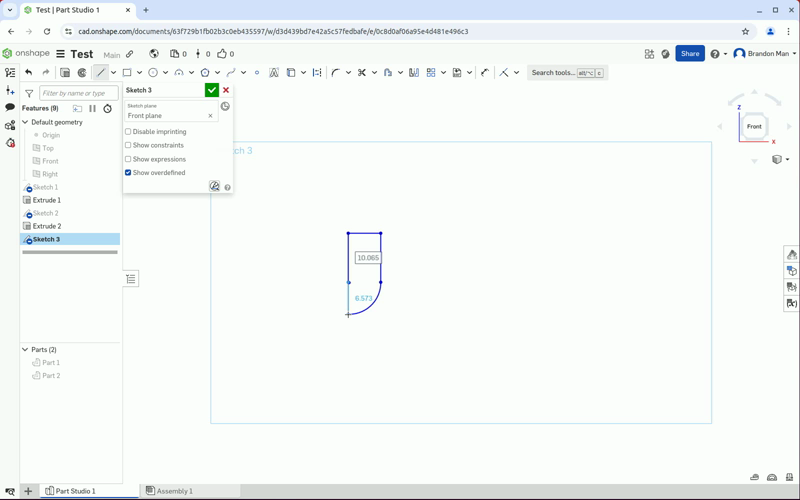
click(348, 314)
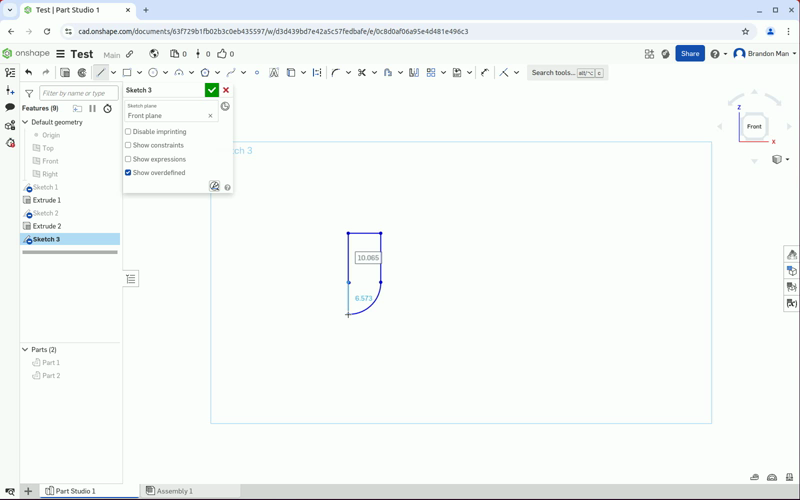
key(esc)
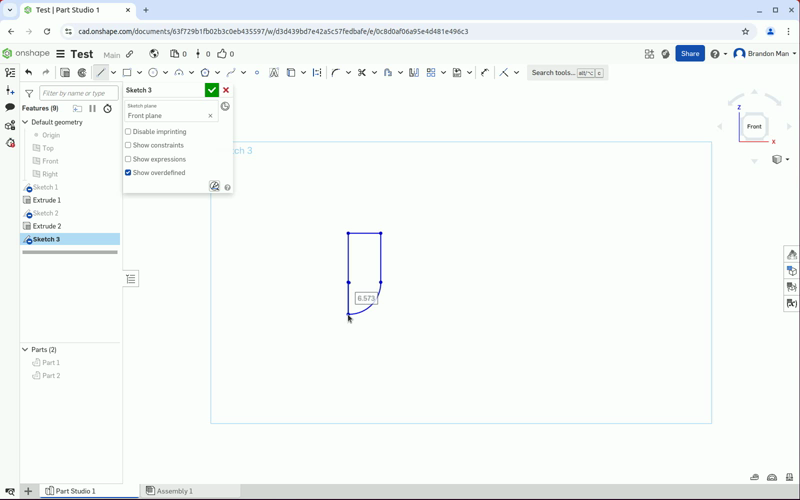
mouse_move(369, 249)
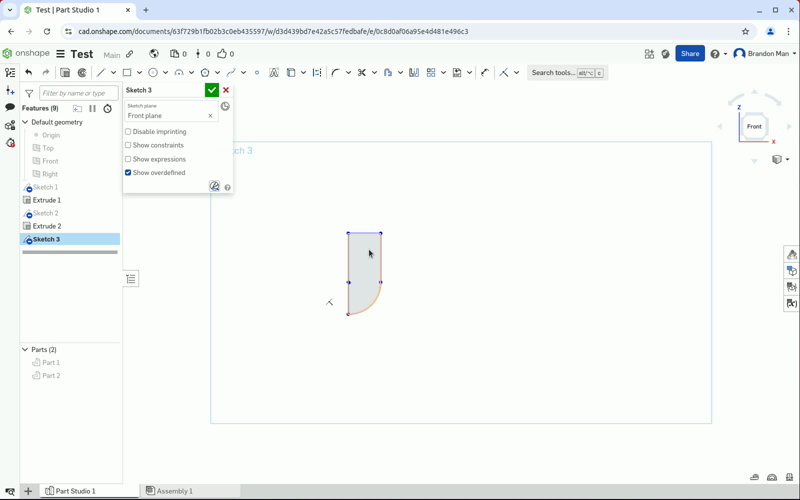
click(369, 249)
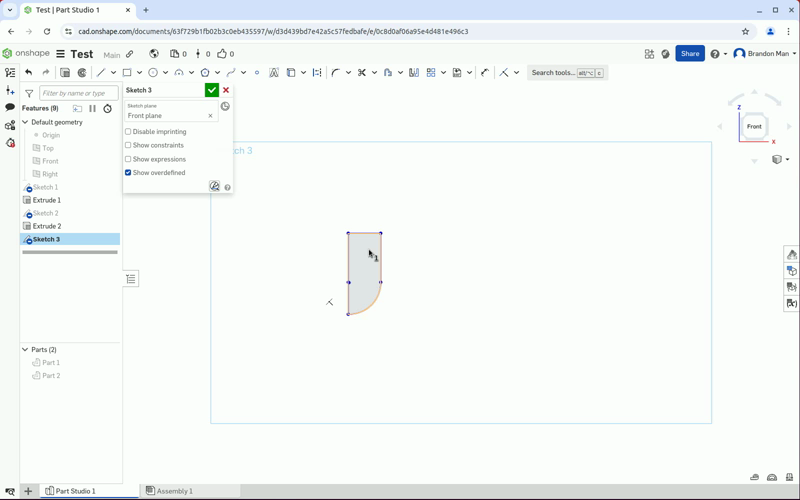
mouse_move(73, 352)
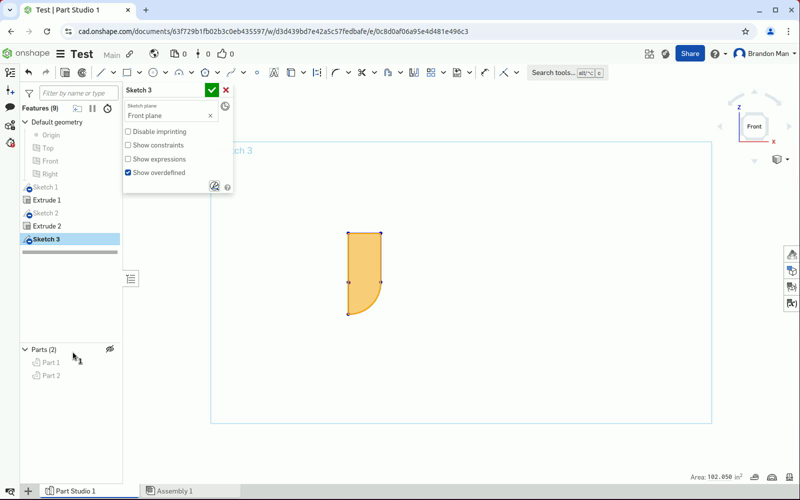
key(shift+y)
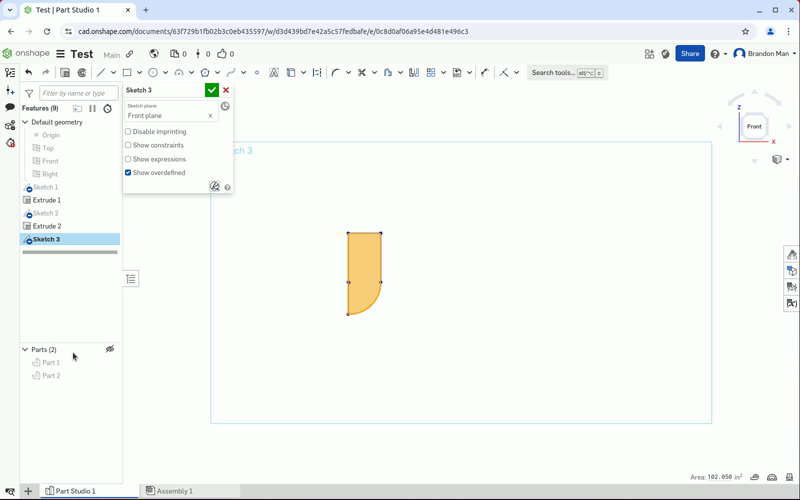
key(shift+e)
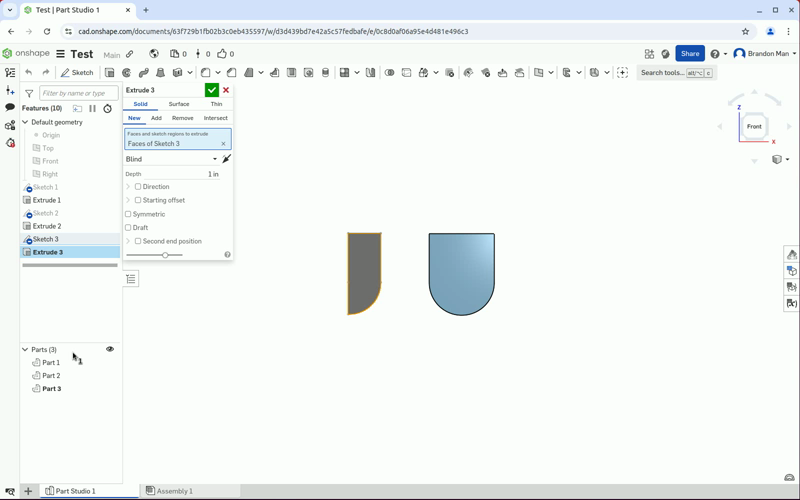
mouse_move(143, 106)
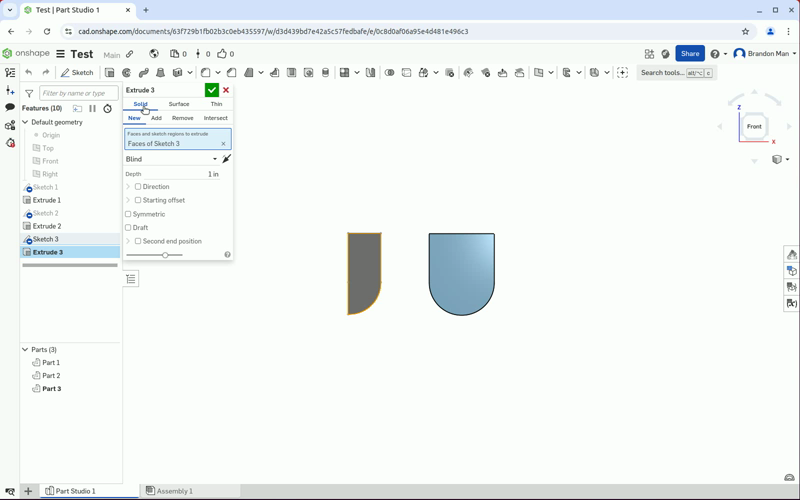
click(143, 106)
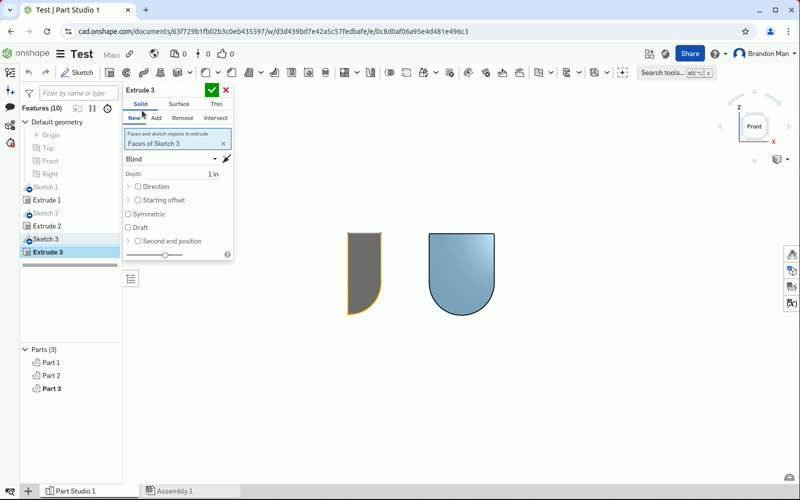
mouse_move(137, 120)
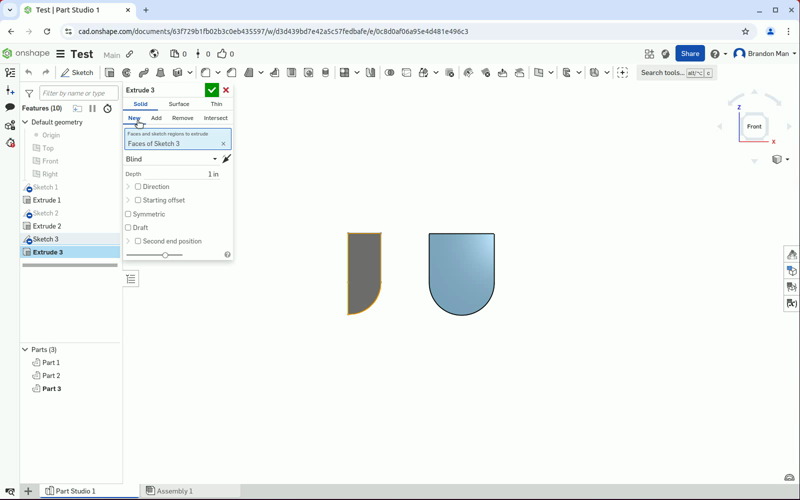
click(137, 120)
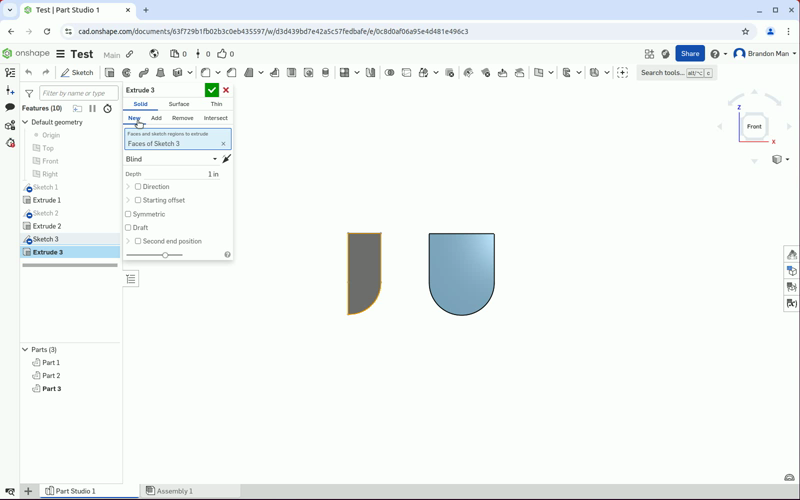
key(tab, 4)
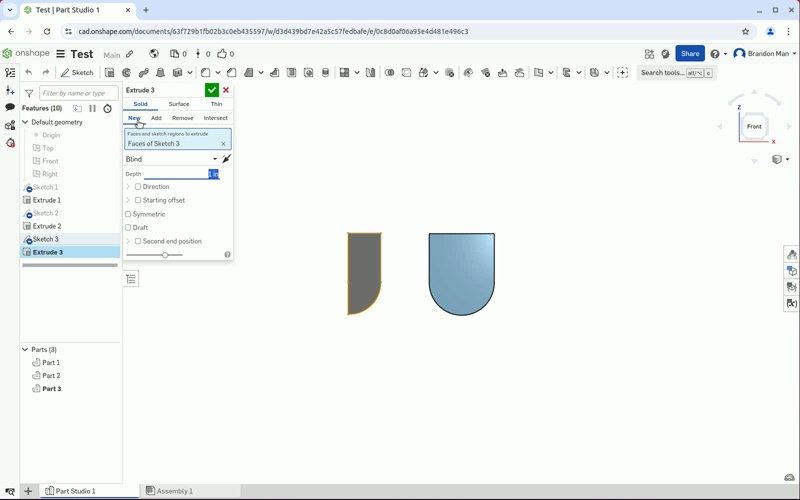
text(0.481)
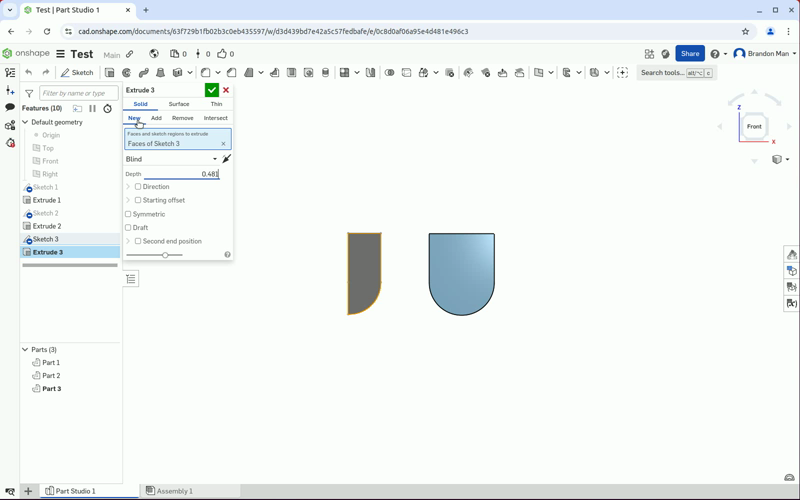
key(enter)
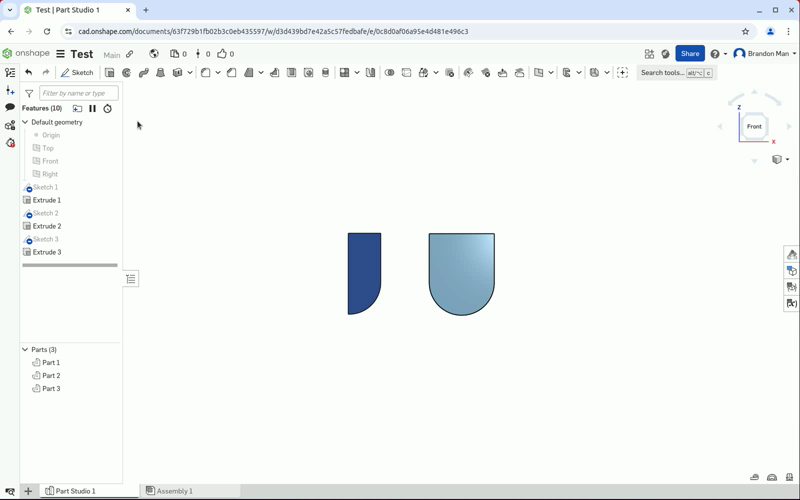
key(shift+h)
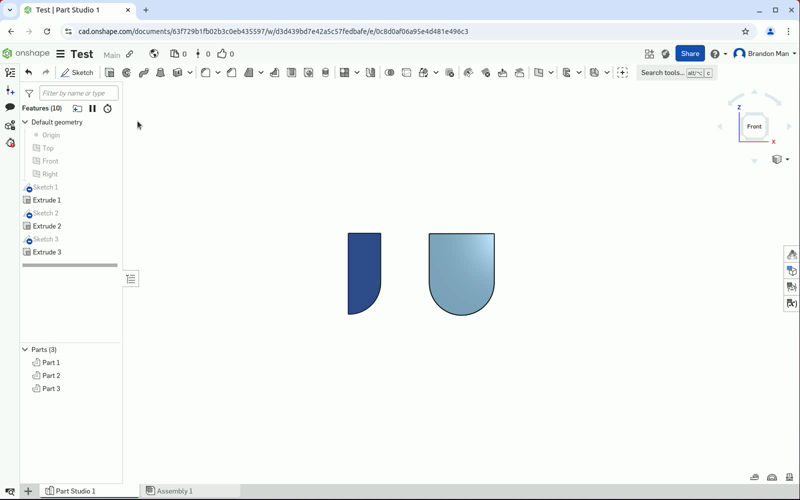
key(shift+h)
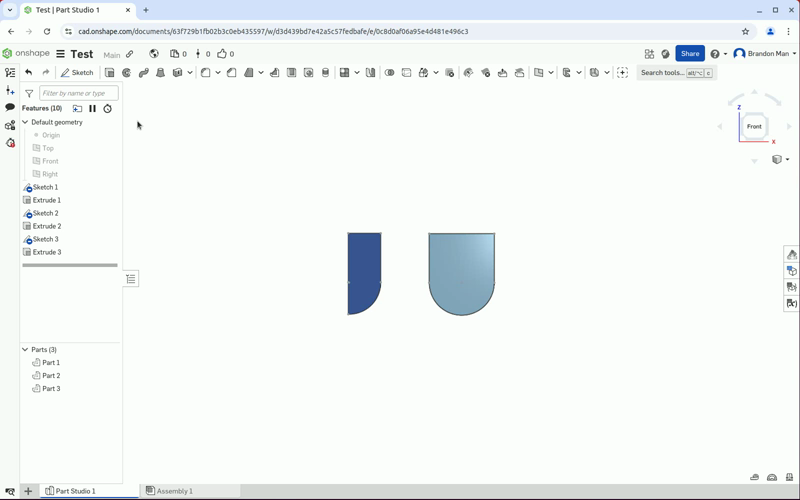
key(shift+7)
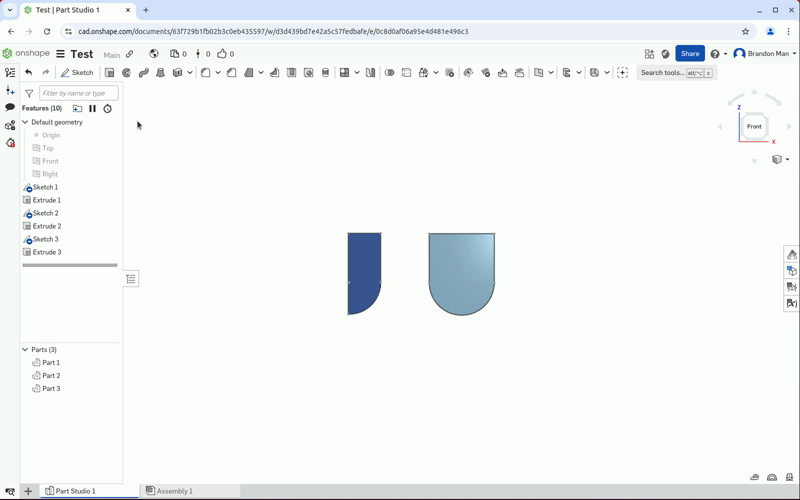
key(left, 2)
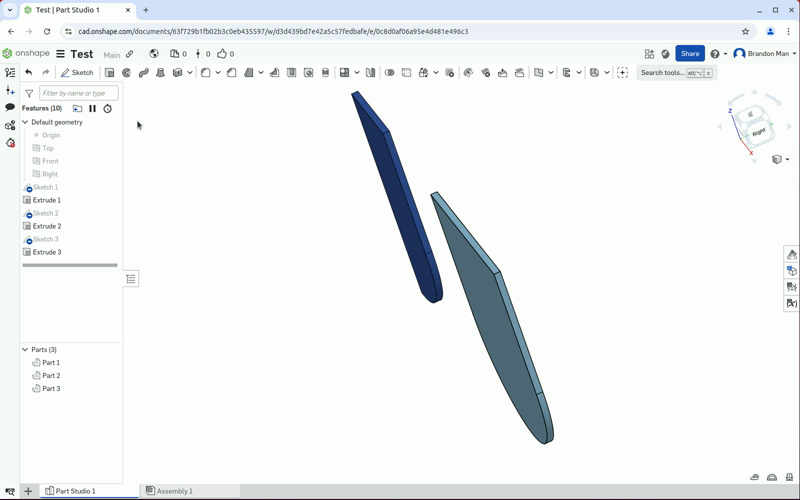
key(down, 2)
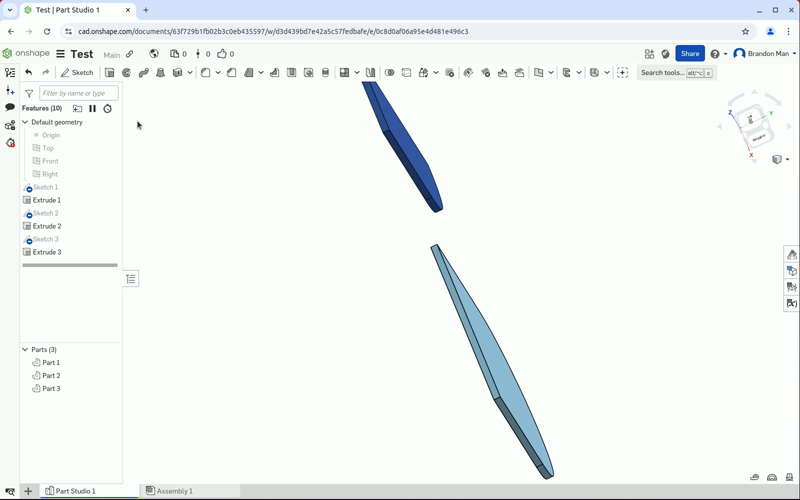
key(up, 2)
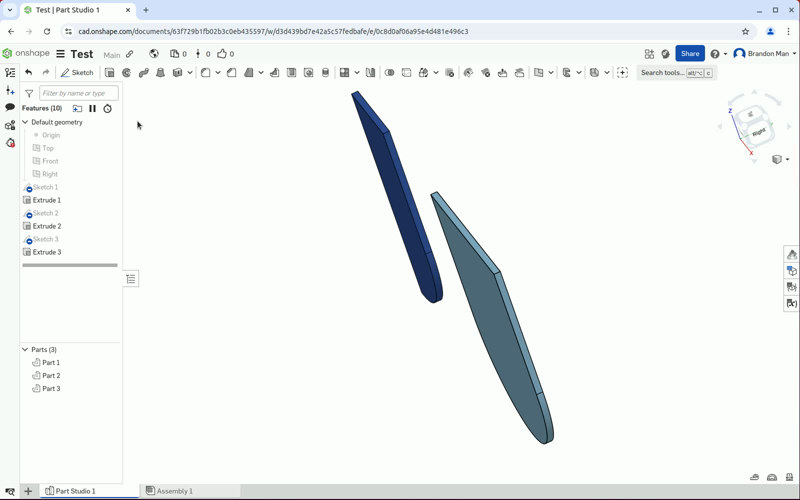
key(right, 2)
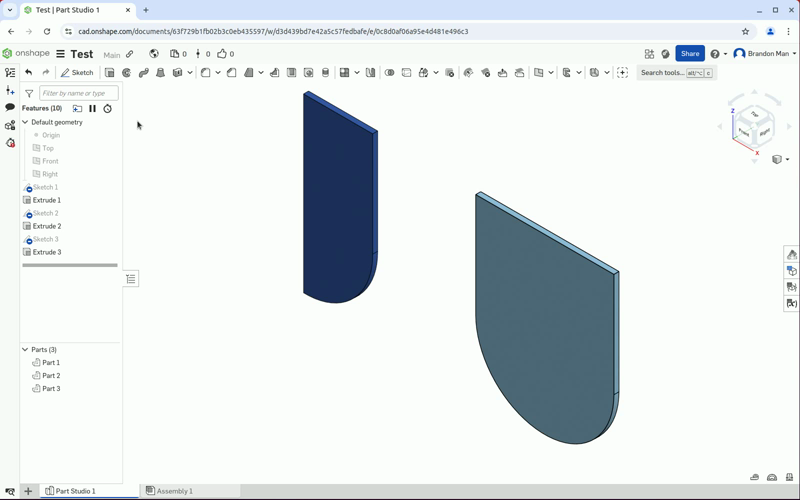
mouse_move(73, 189)
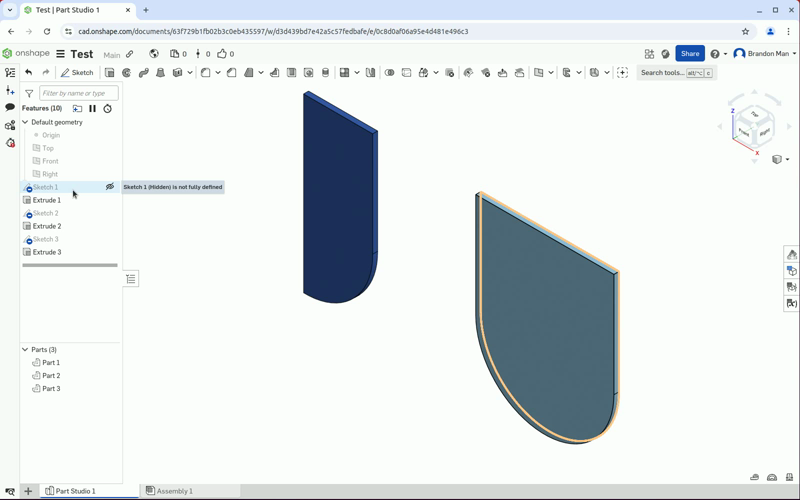
click(73, 189)